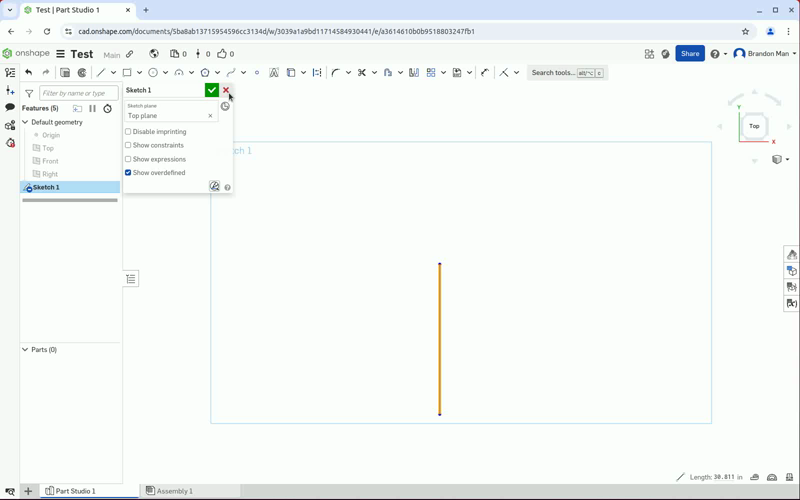
key(shift+h)
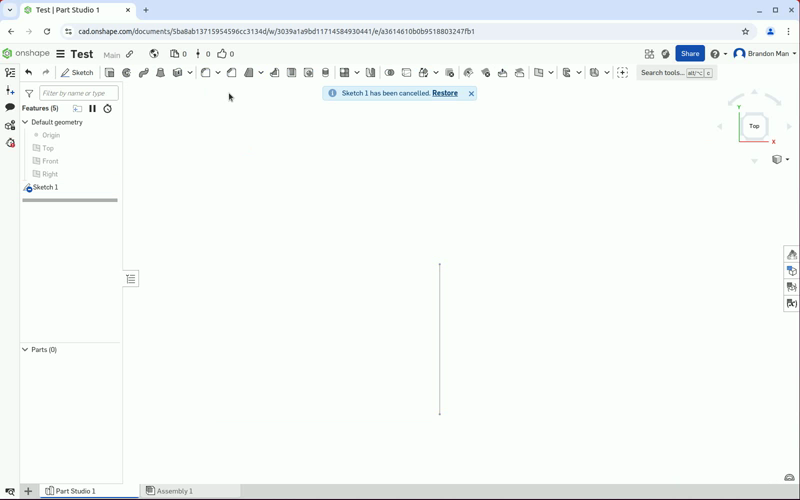
key(shift+s)
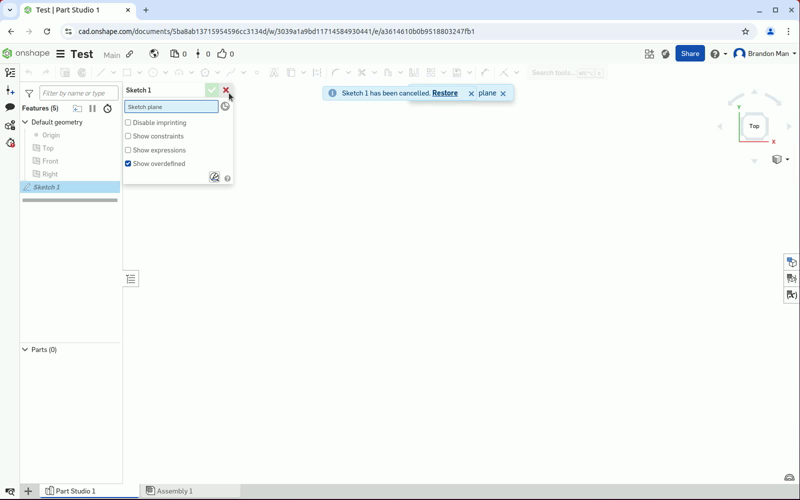
mouse_move(73, 150)
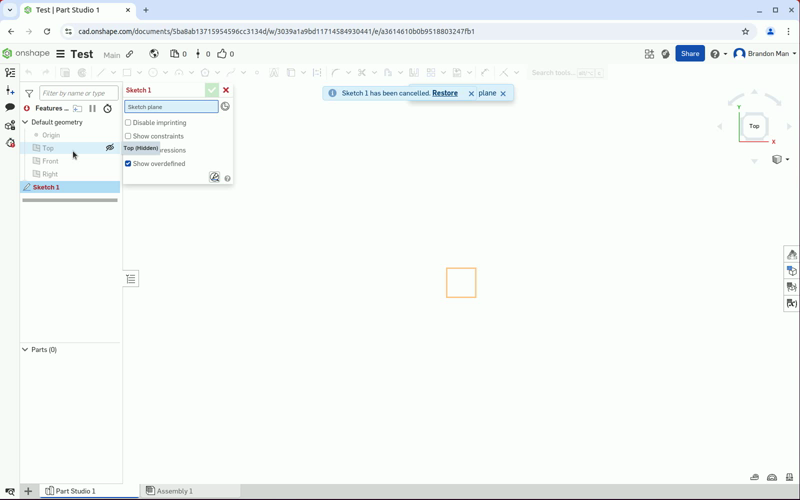
click(73, 150)
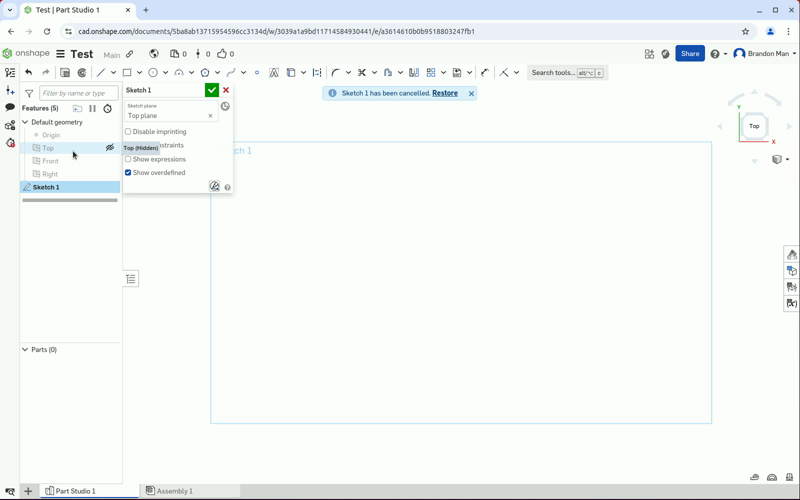
mouse_move(73, 352)
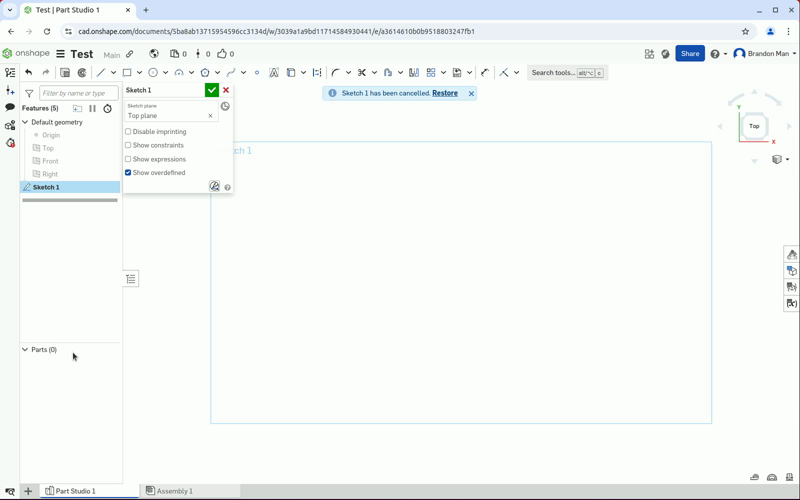
key(y)
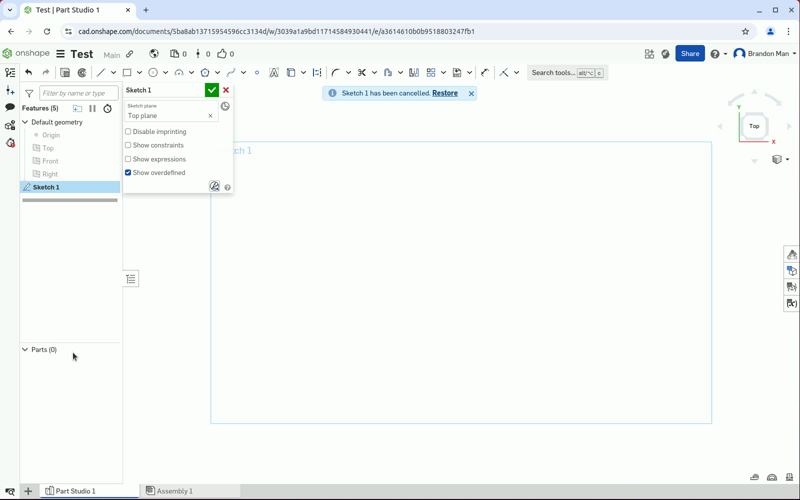
key(l)
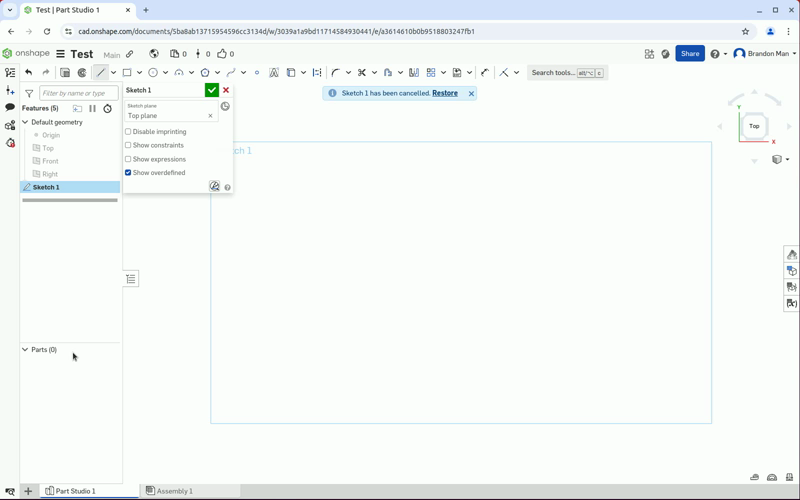
key_down(shift)
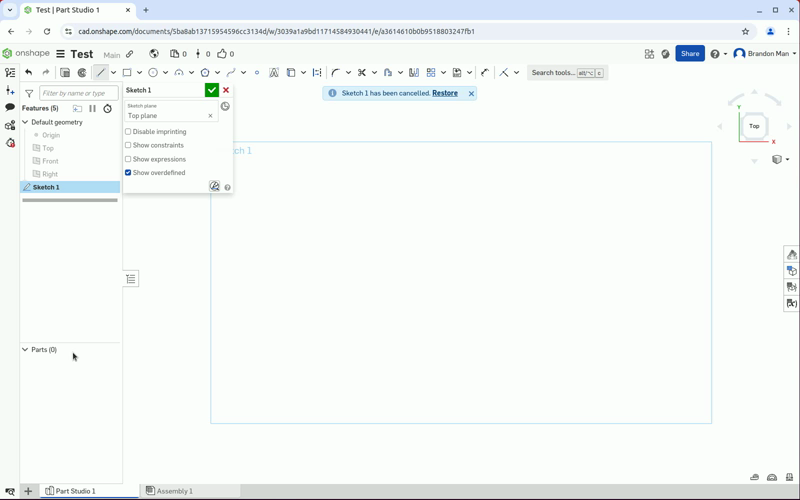
mouse_move(363, 381)
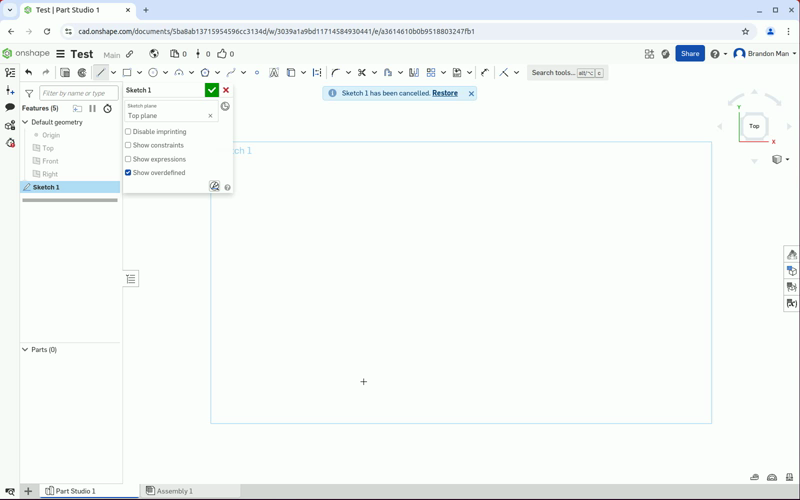
click(363, 381)
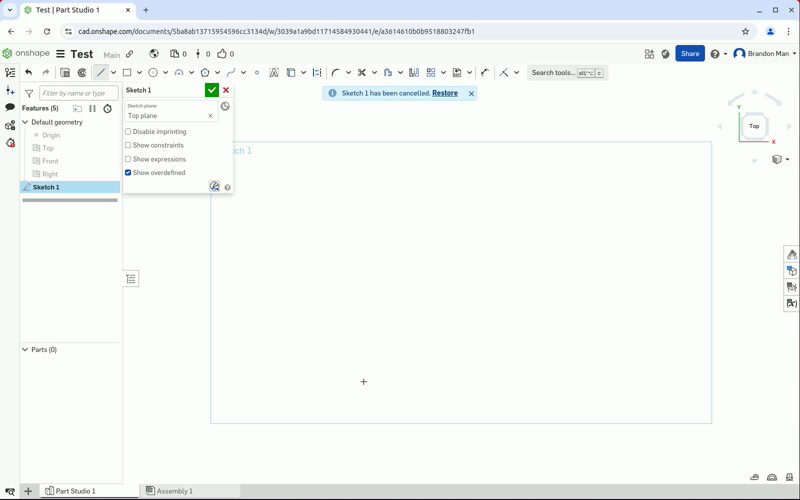
key_up(shift)
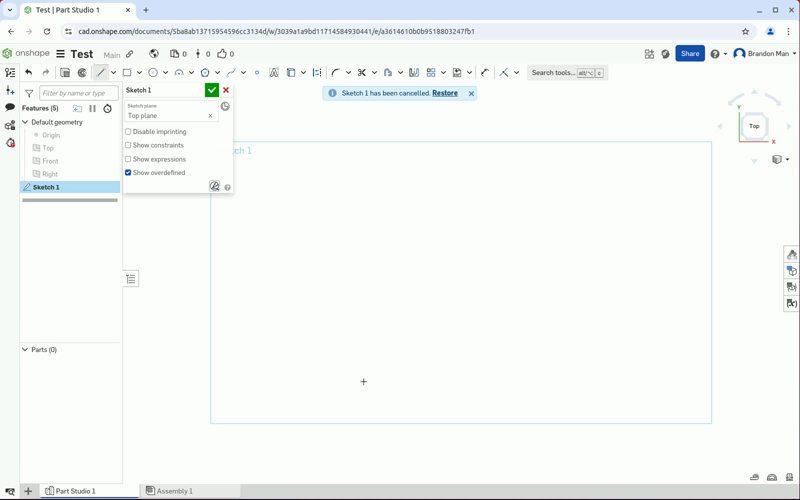
key_down(shift)
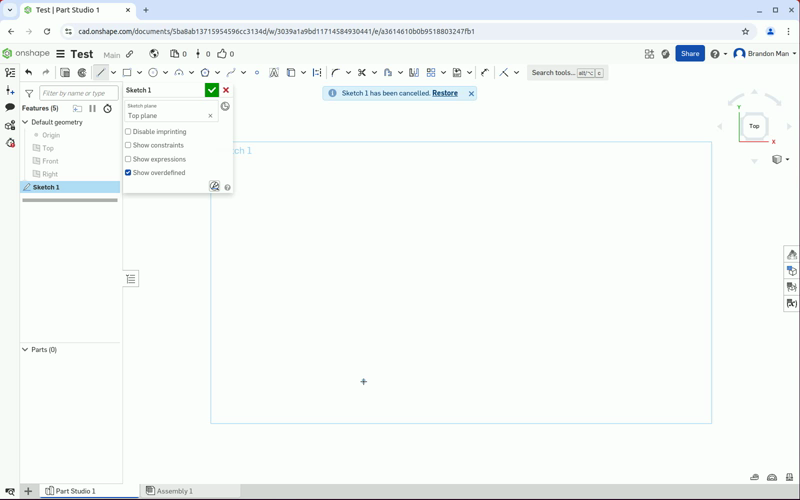
mouse_move(572, 381)
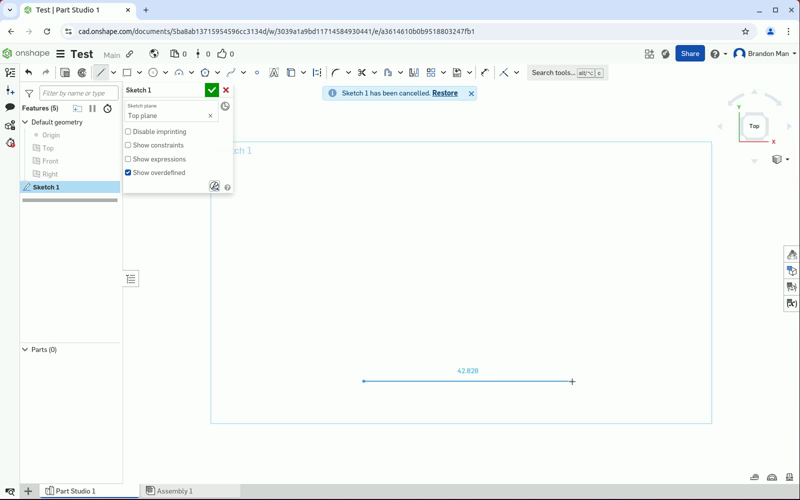
click(572, 381)
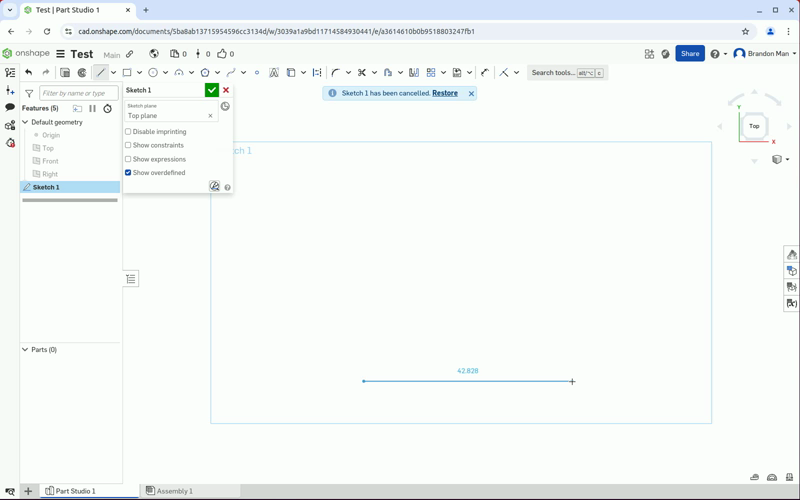
key_up(shift)
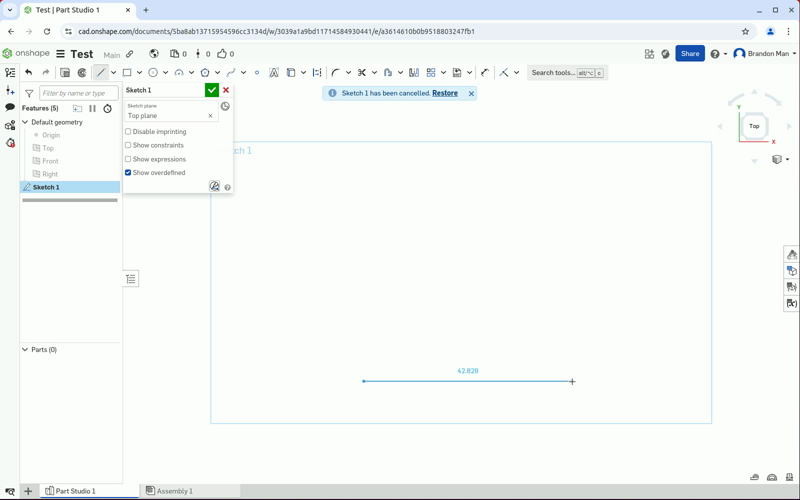
key_down(shift)
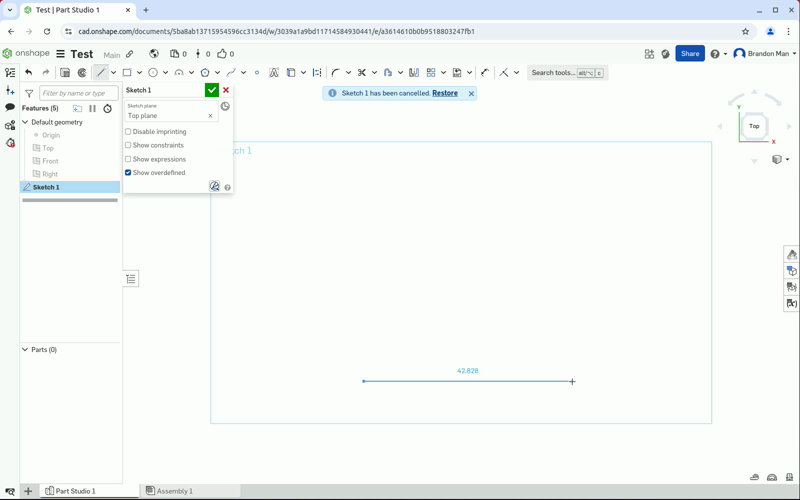
mouse_move(572, 194)
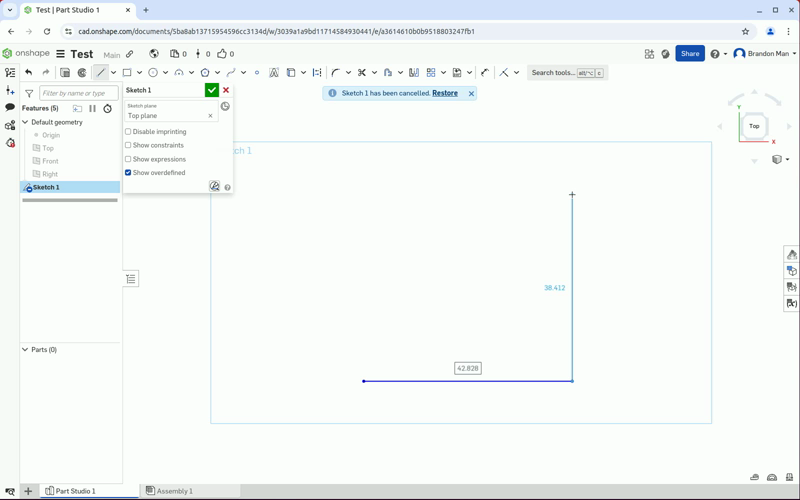
click(572, 194)
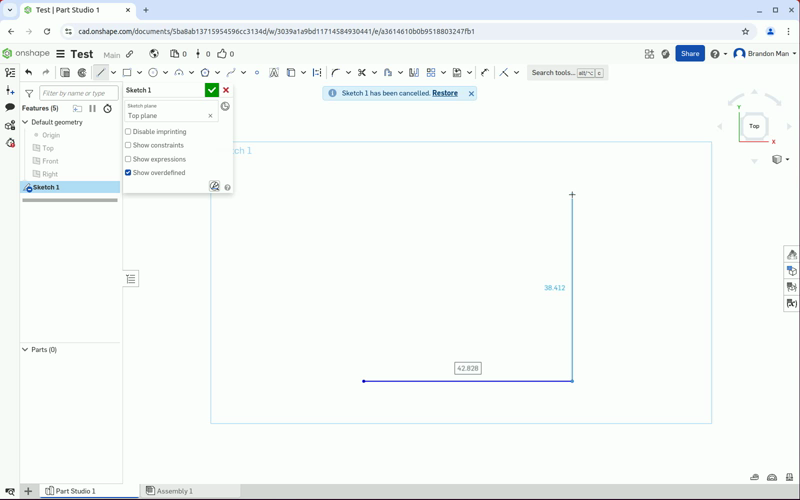
key_up(shift)
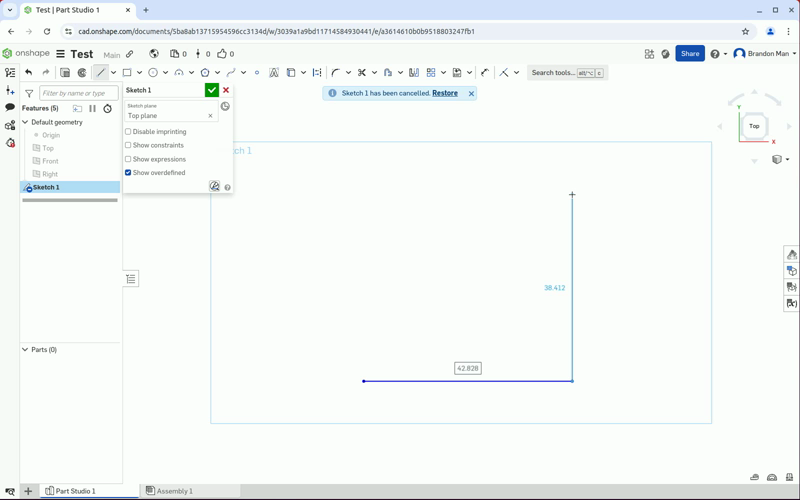
key_down(shift)
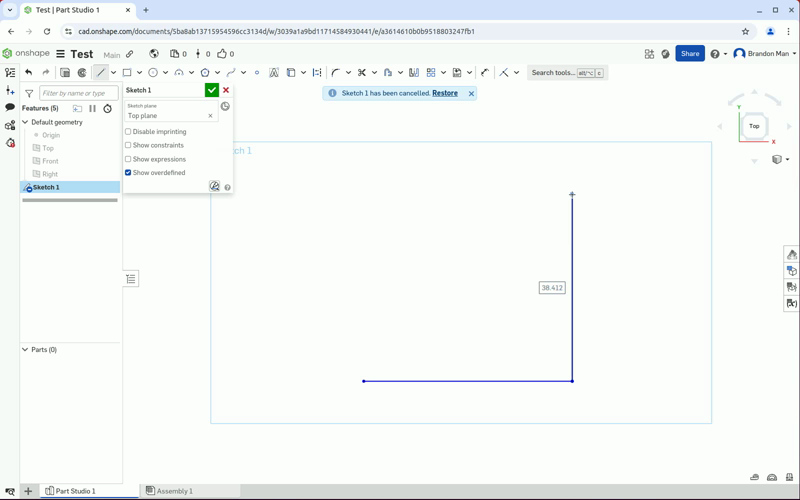
mouse_move(363, 194)
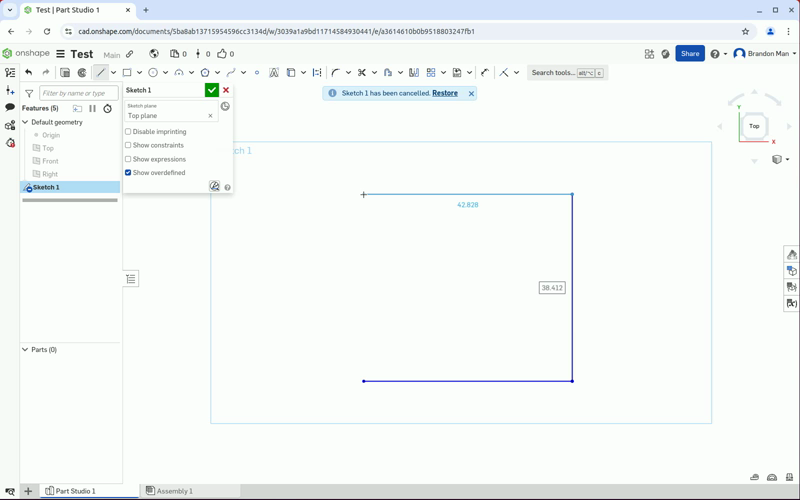
click(363, 194)
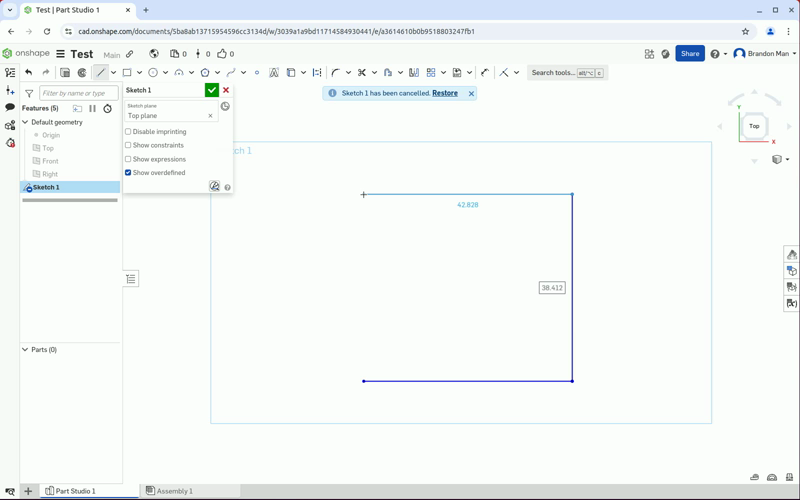
key_up(shift)
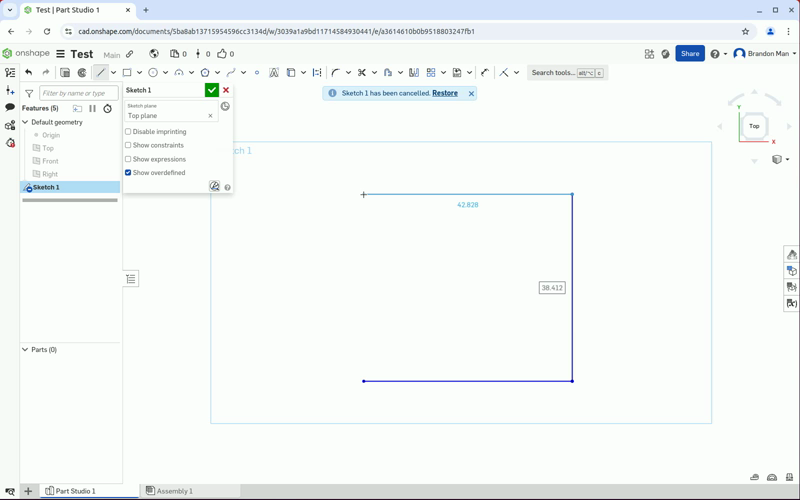
key_down(shift)
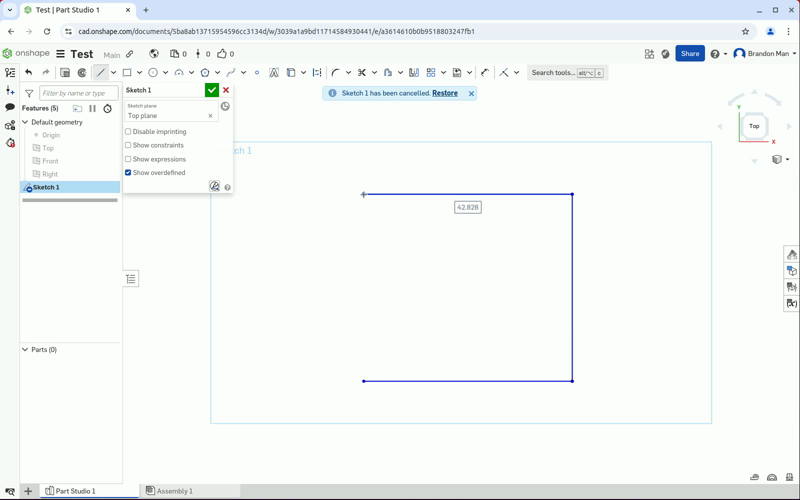
mouse_move(363, 381)
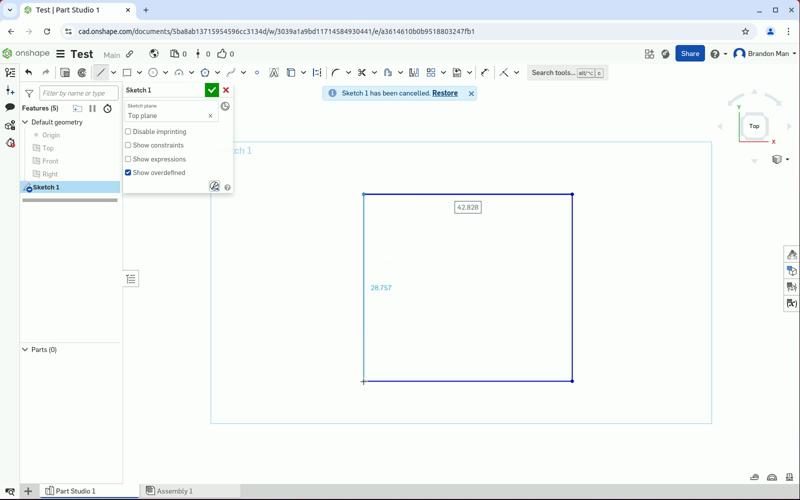
key_up(shift)
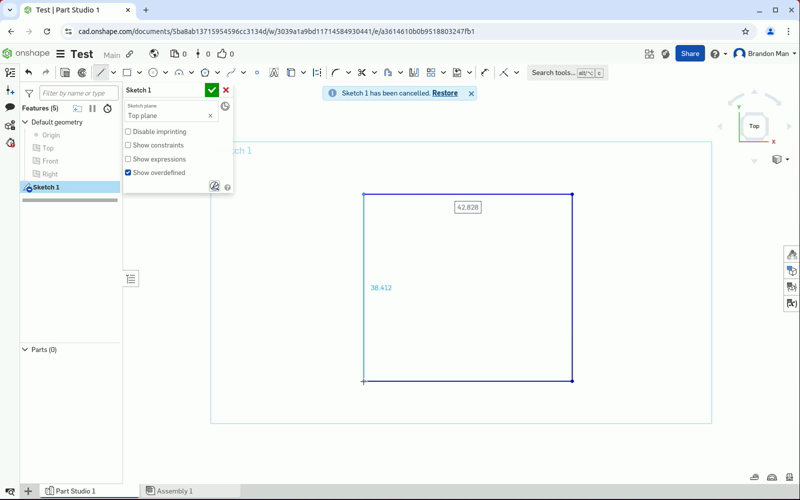
click(363, 381)
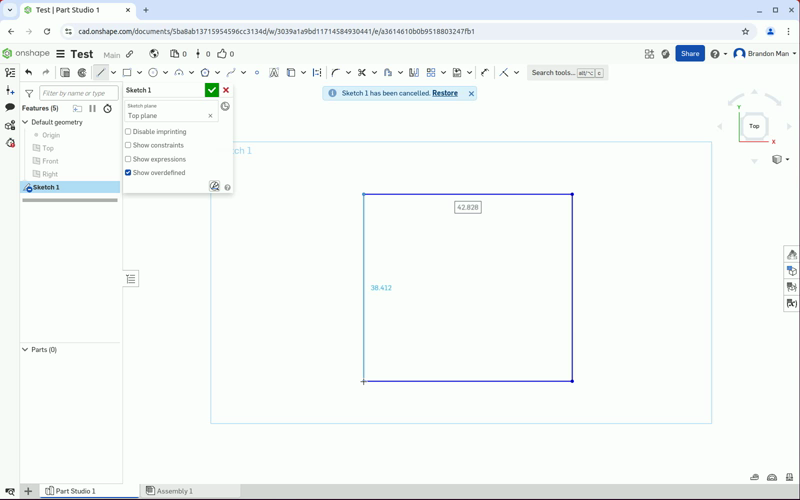
key(esc)
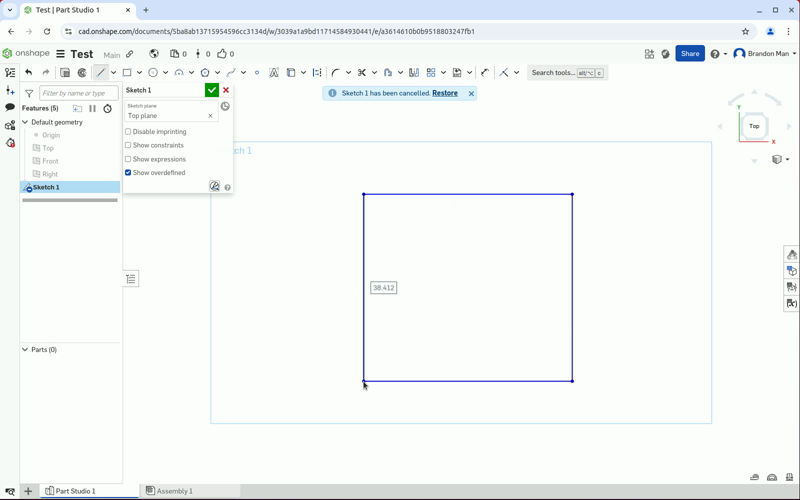
mouse_move(527, 260)
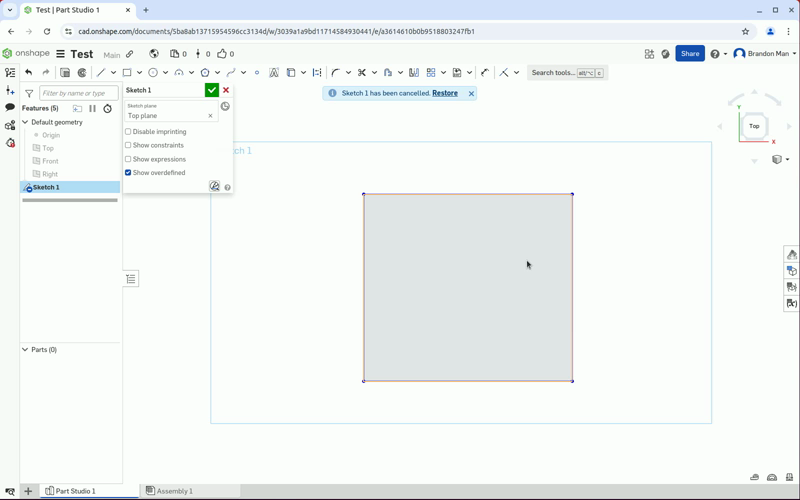
click(527, 260)
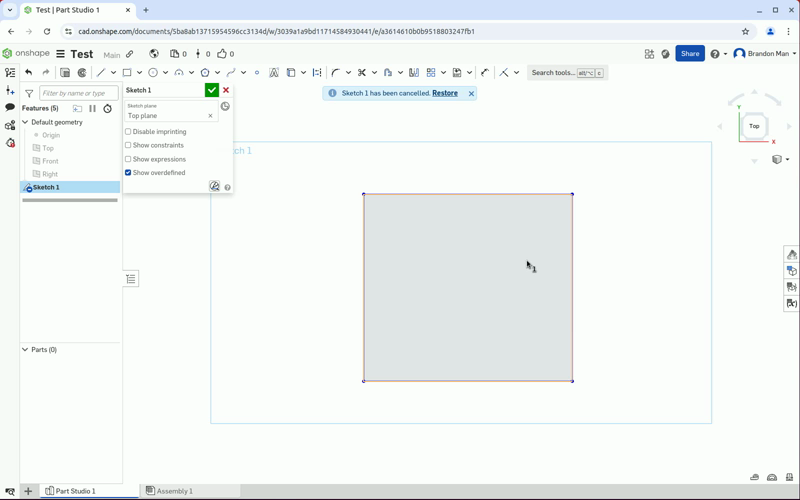
mouse_move(73, 352)
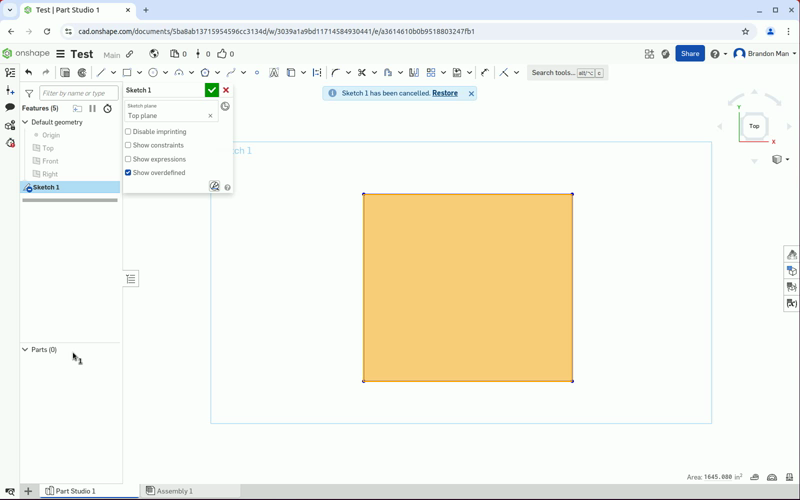
key(shift+y)
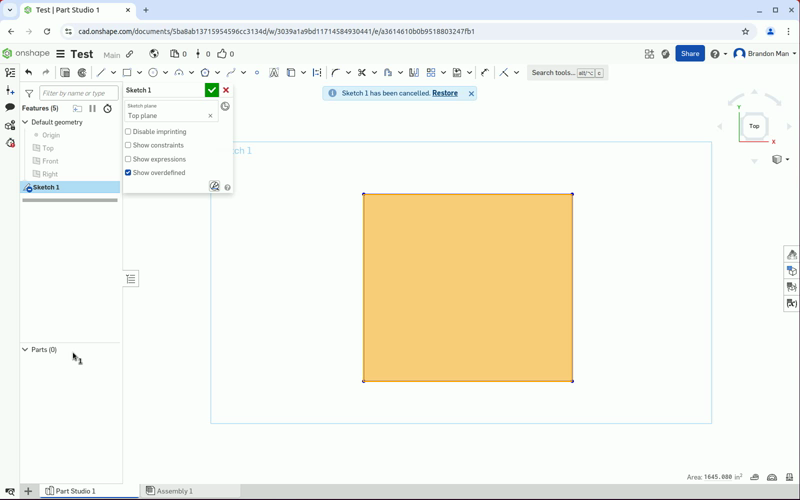
key(shift+e)
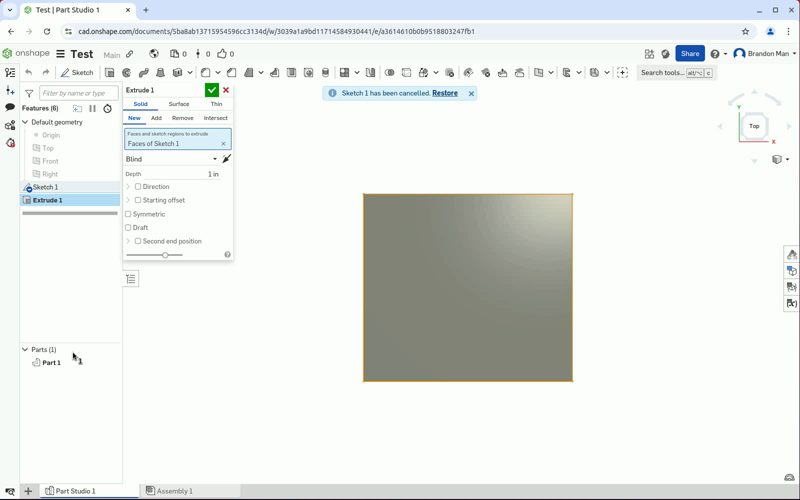
mouse_move(143, 106)
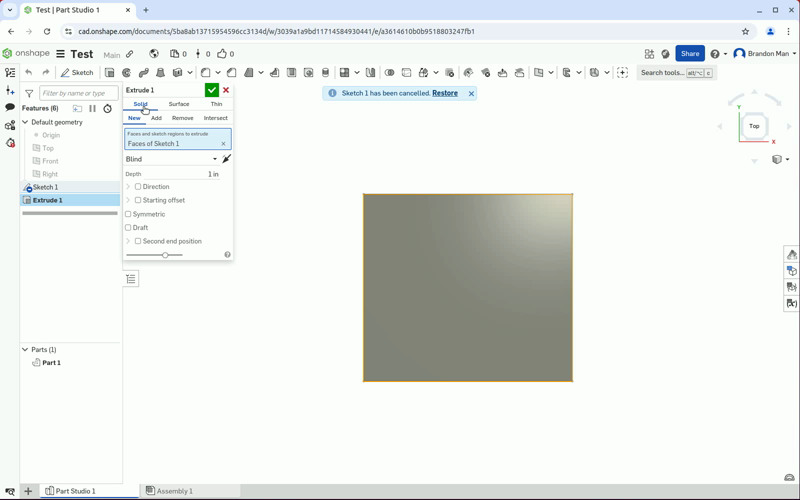
click(143, 106)
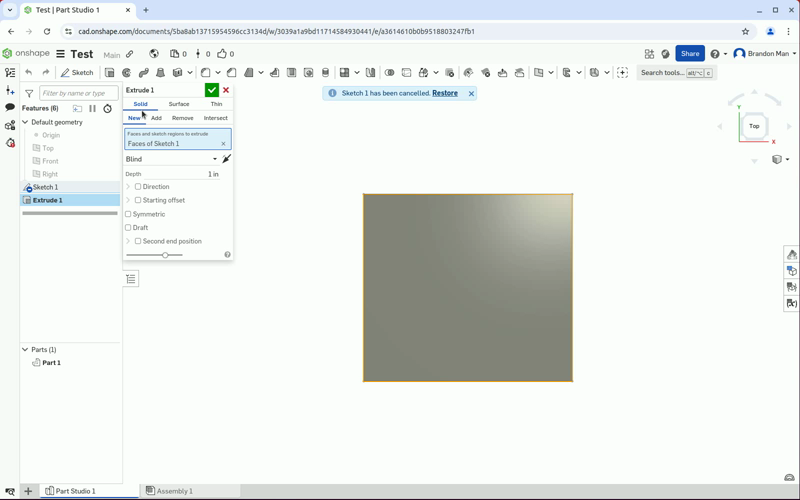
mouse_move(137, 120)
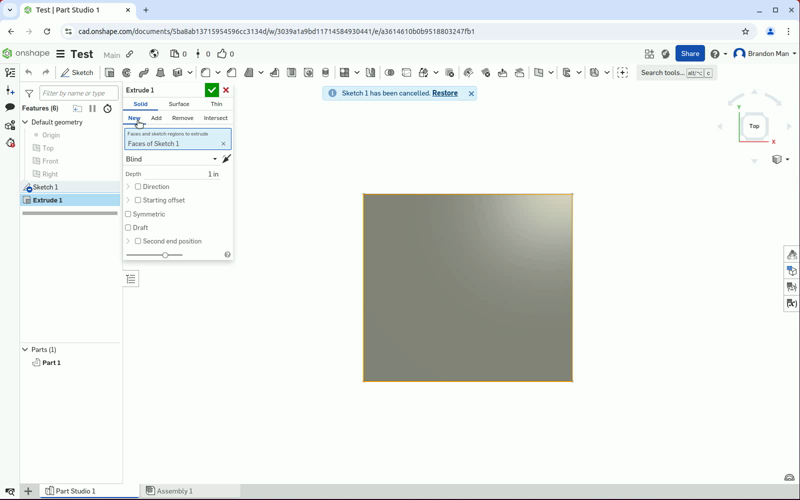
click(137, 120)
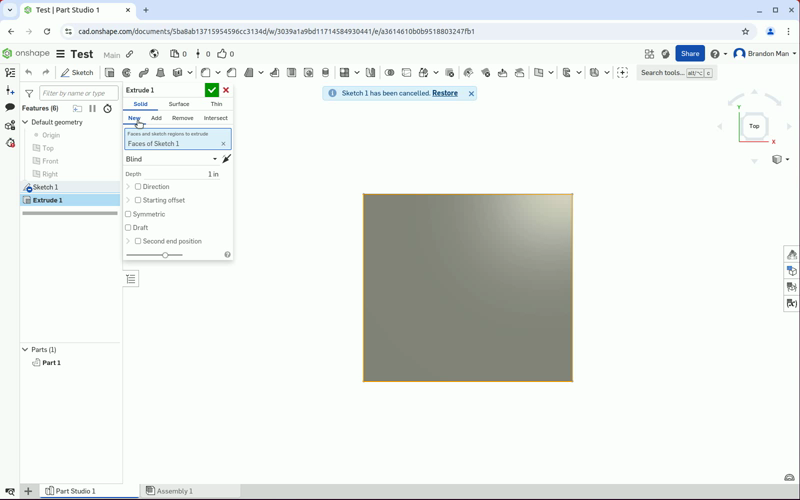
key(tab, 4)
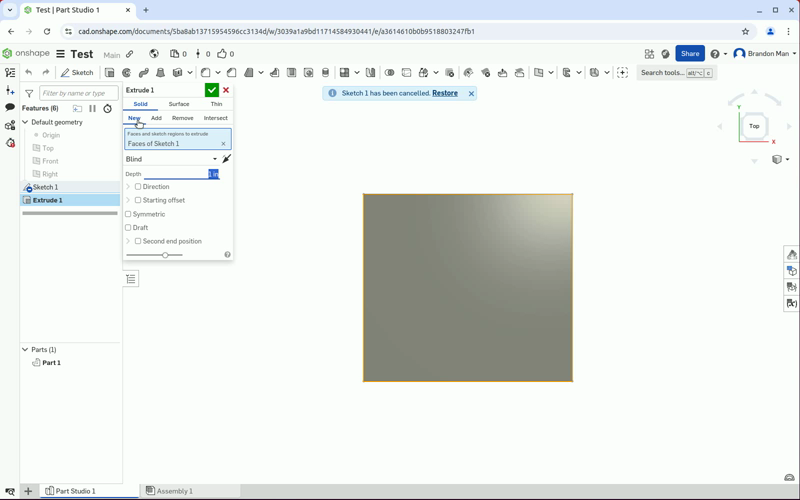
text(30.81)
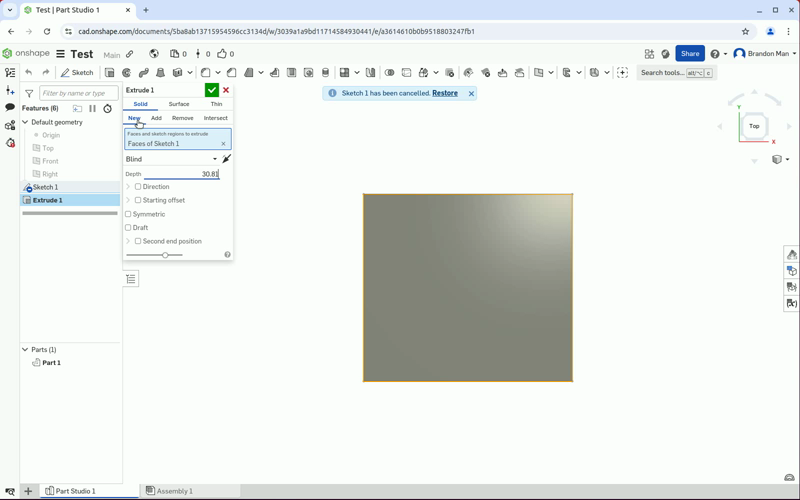
key(tab, 3)
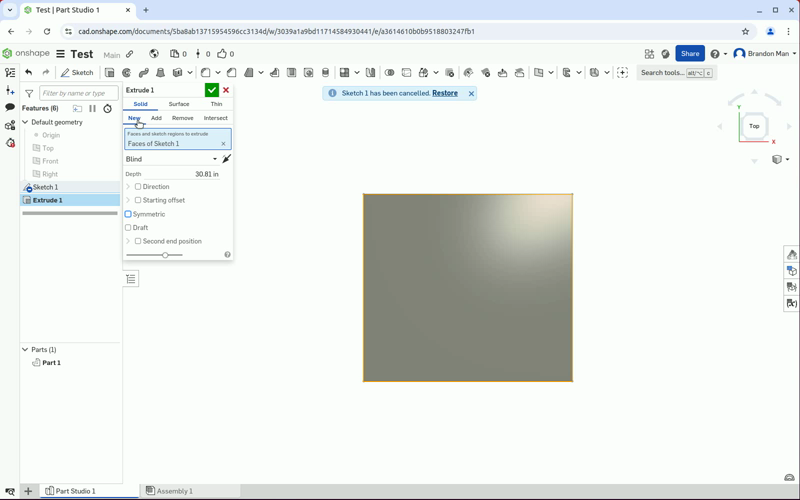
key(space)
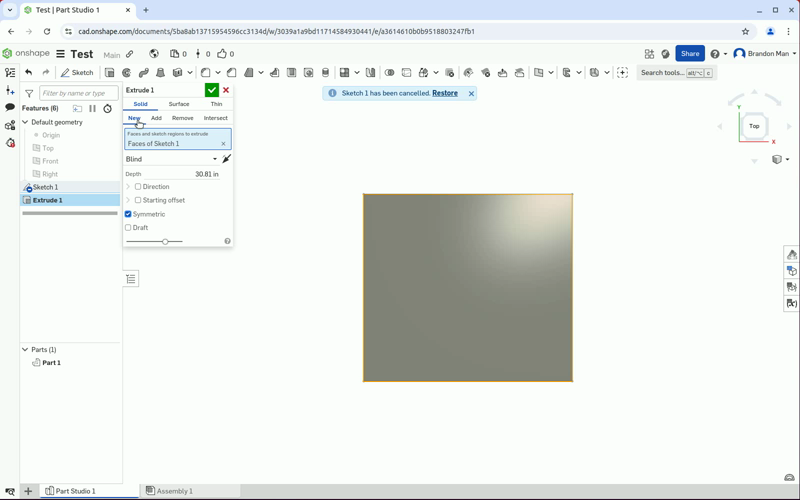
key(enter)
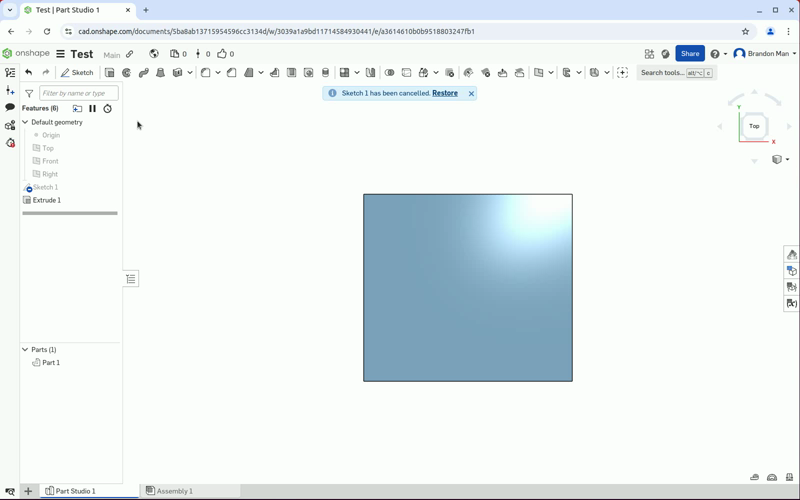
key(shift+h)
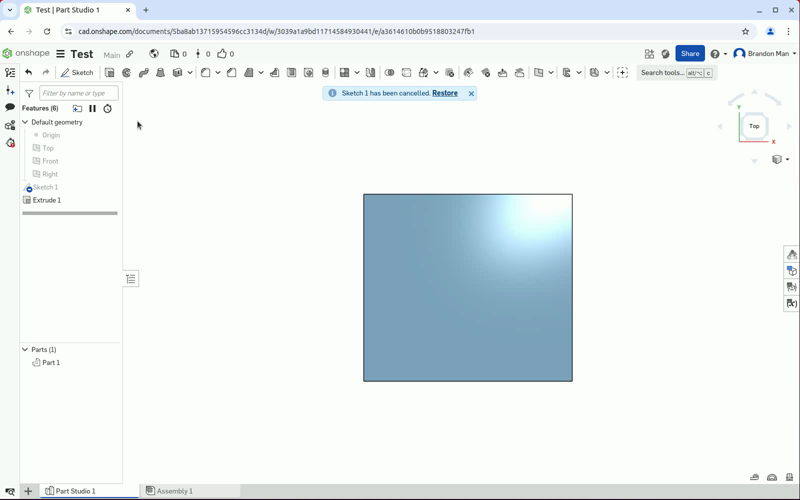
key(shift+h)
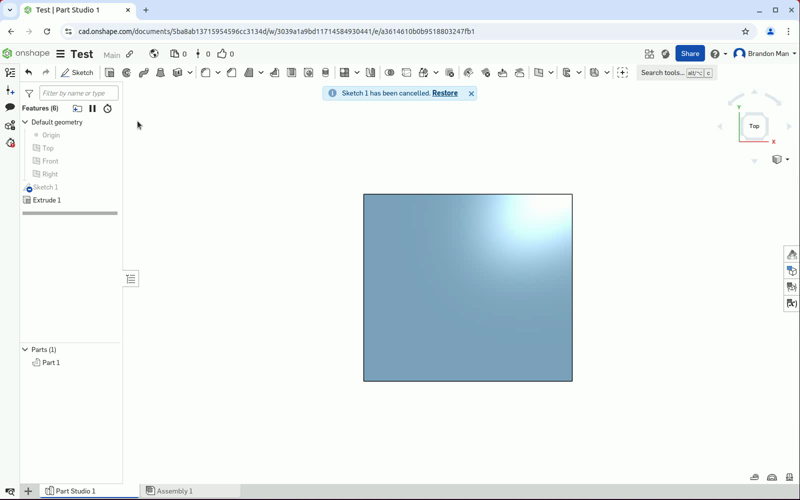
mouse_move(73, 189)
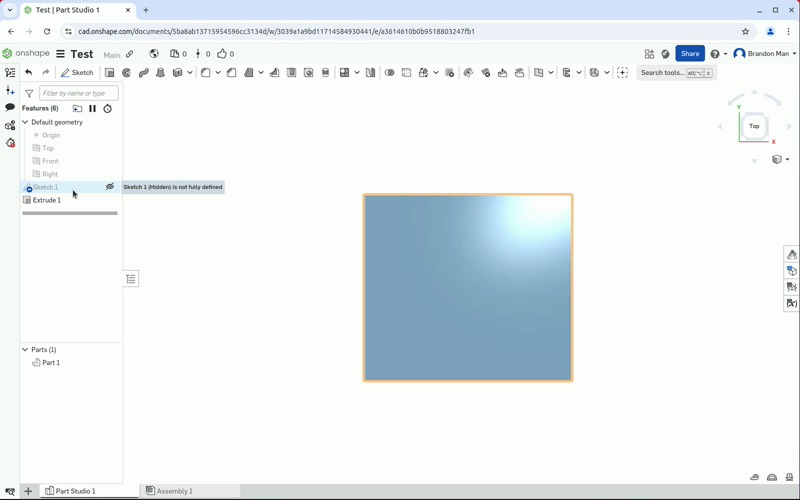
click(73, 189)
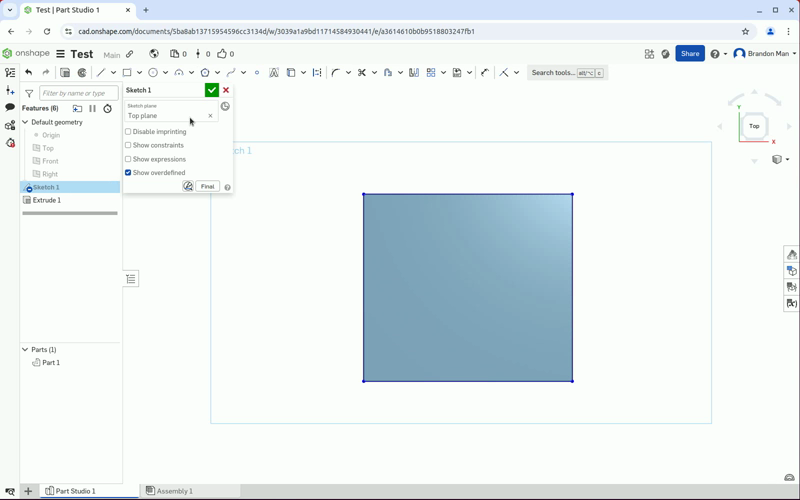
mouse_move(229, 92)
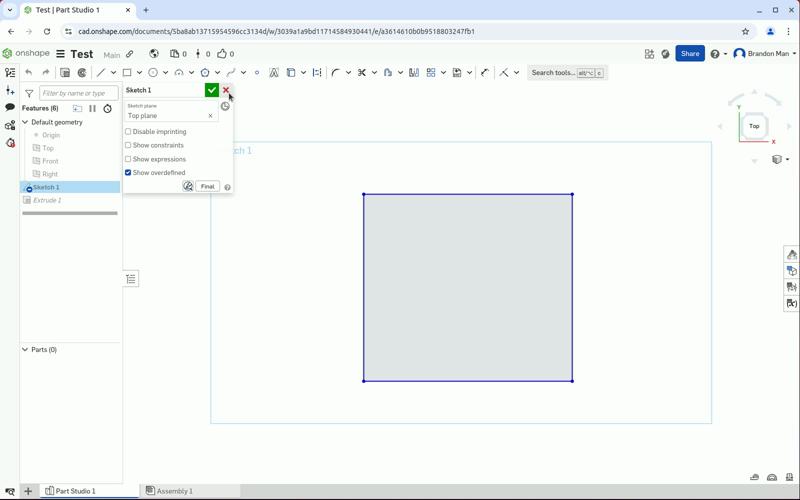
click(229, 92)
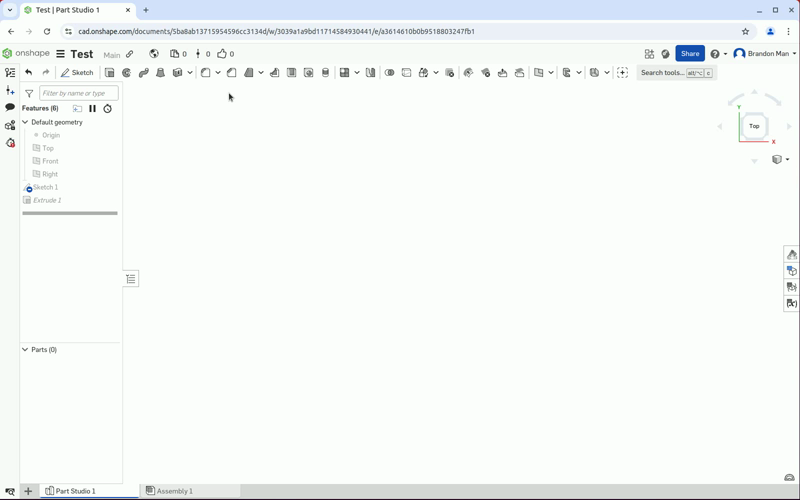
mouse_move(541, 75)
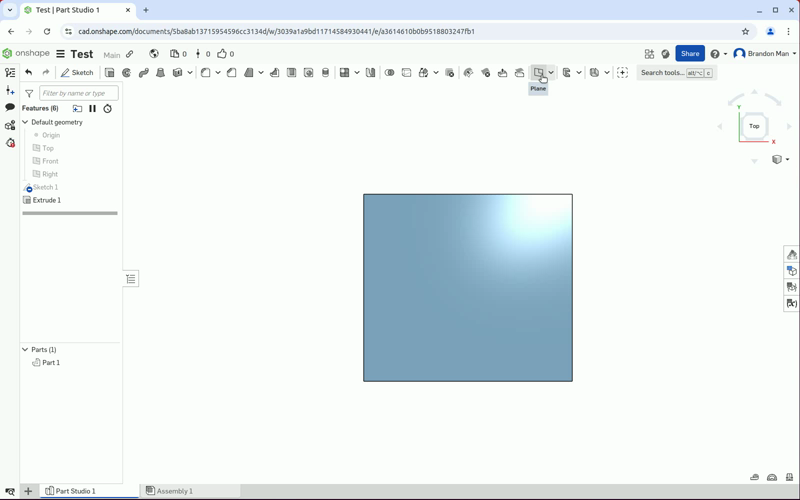
click(541, 75)
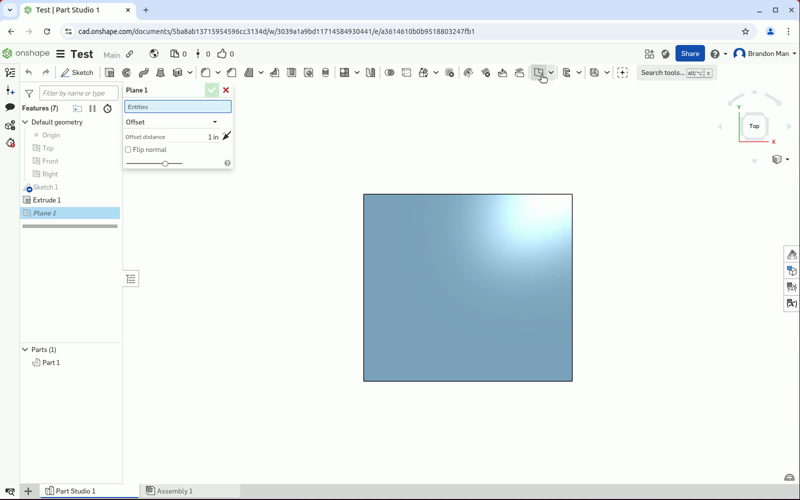
mouse_move(73, 150)
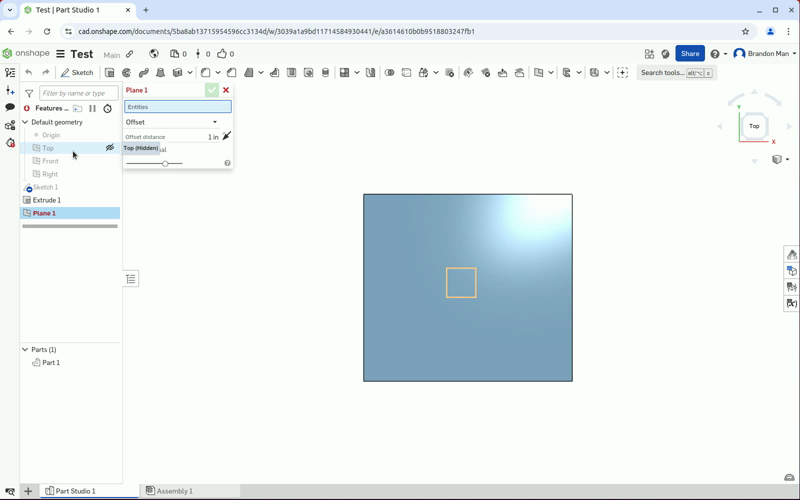
click(73, 150)
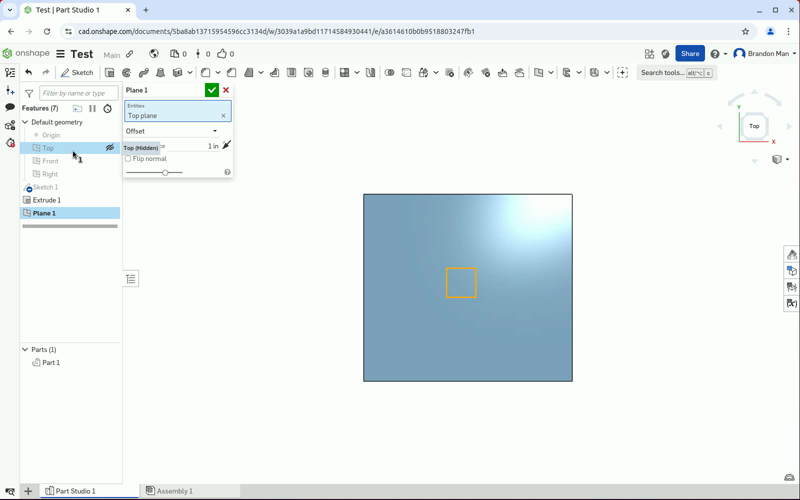
key(tab, 2)
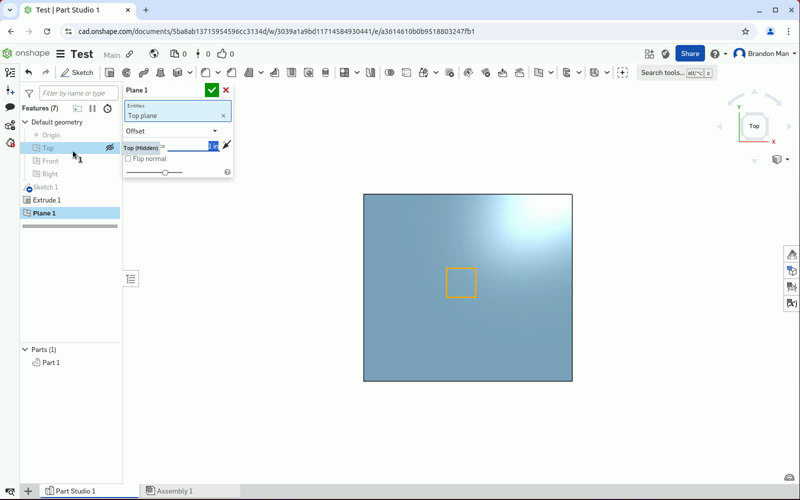
text(15.405)
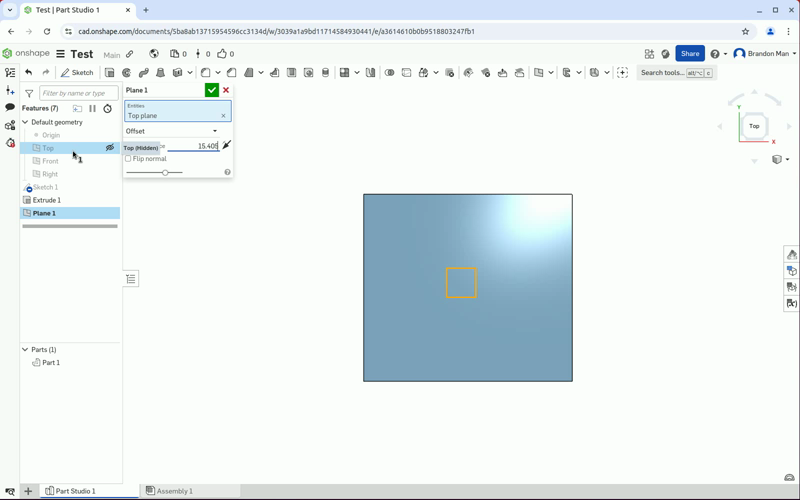
key(enter, 2)
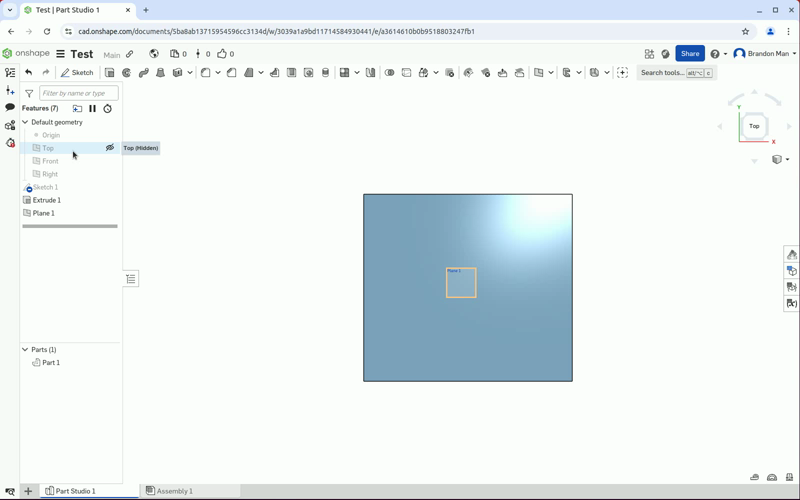
key(shift+s)
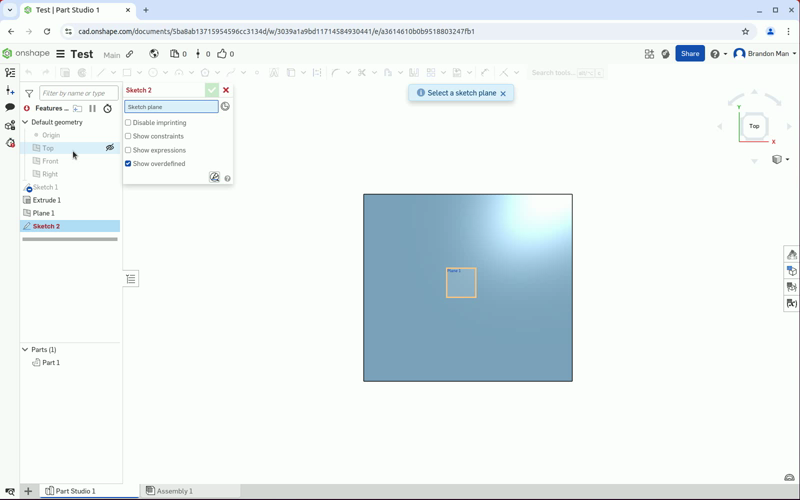
mouse_move(73, 215)
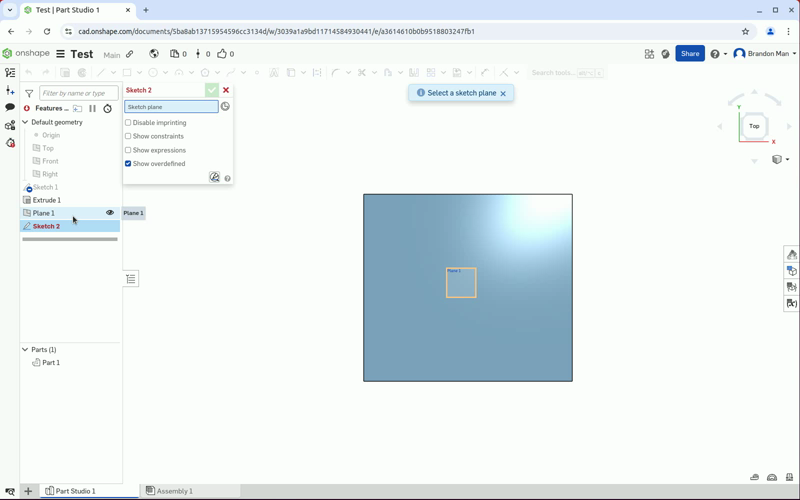
click(73, 215)
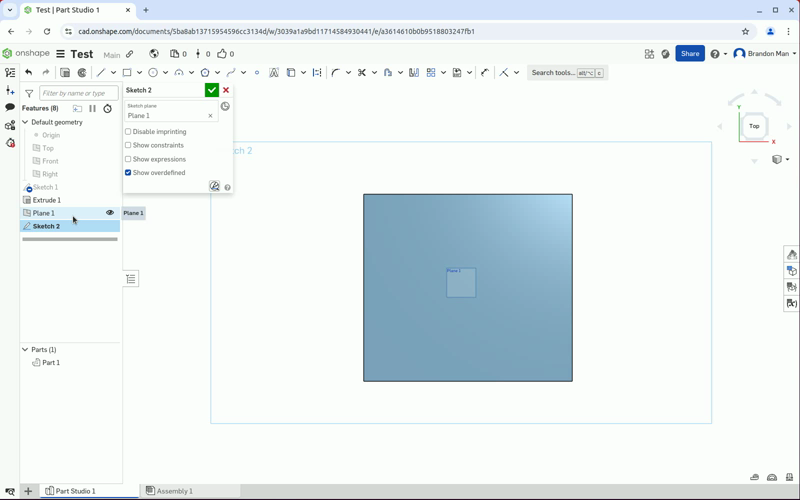
mouse_move(73, 352)
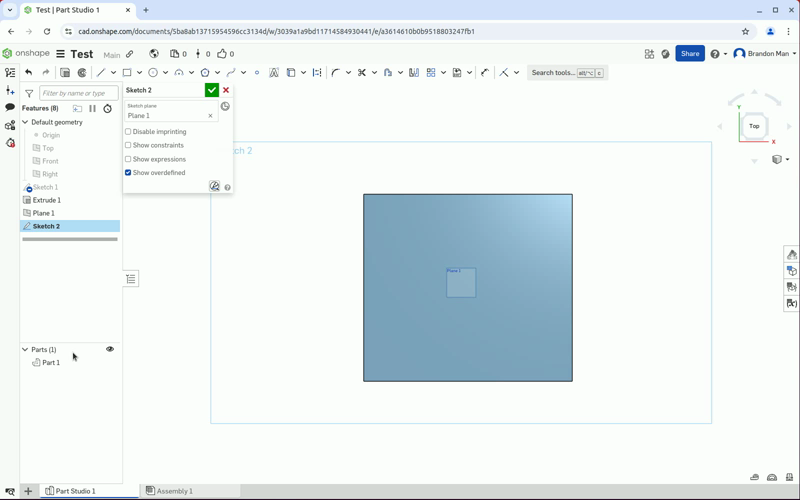
key(y)
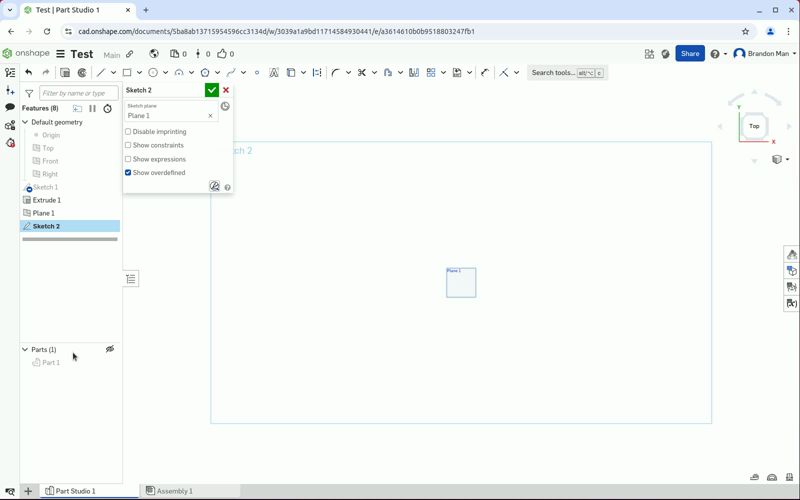
key(c)
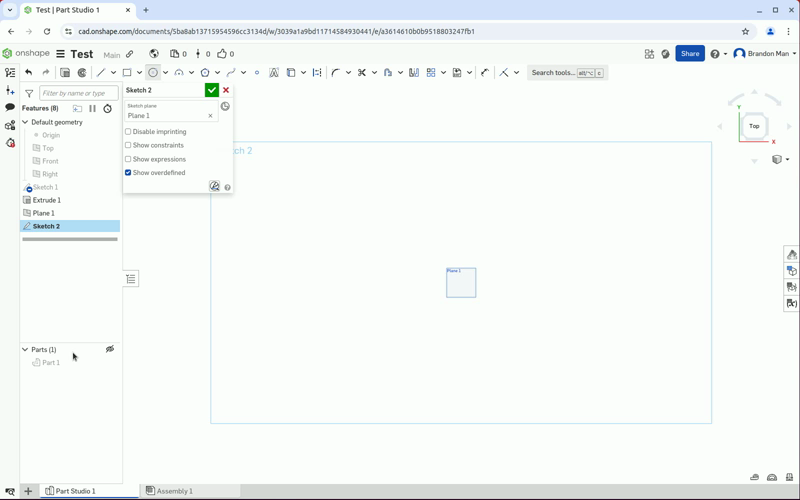
key_down(shift)
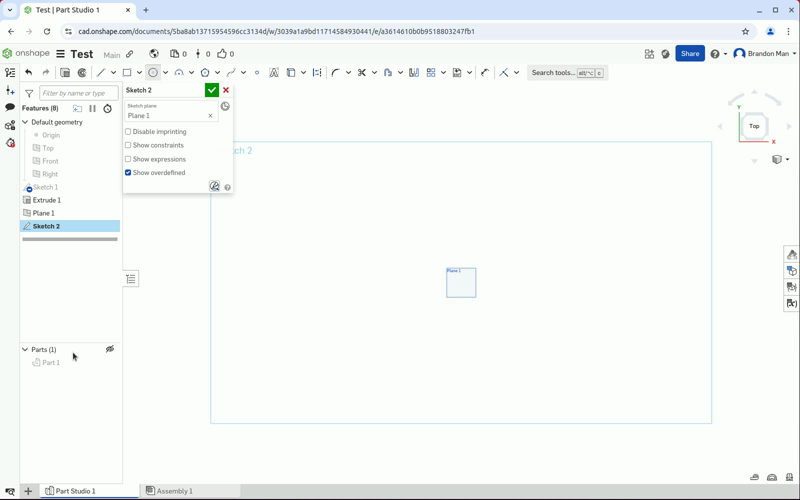
mouse_move(461, 282)
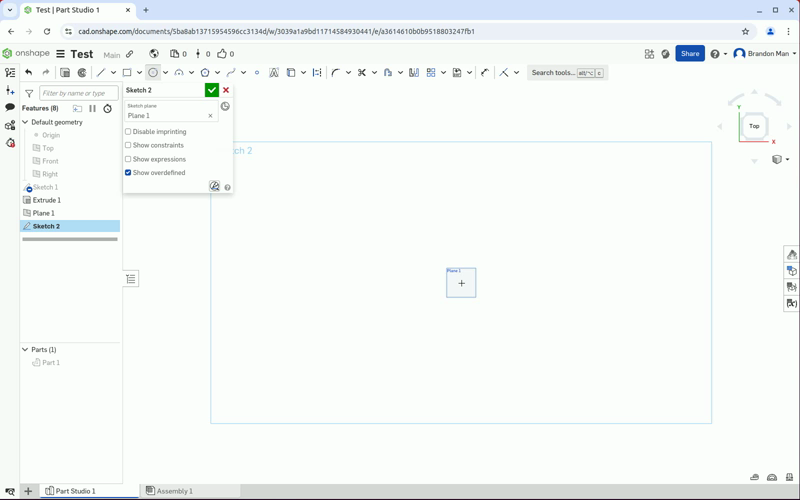
click(461, 282)
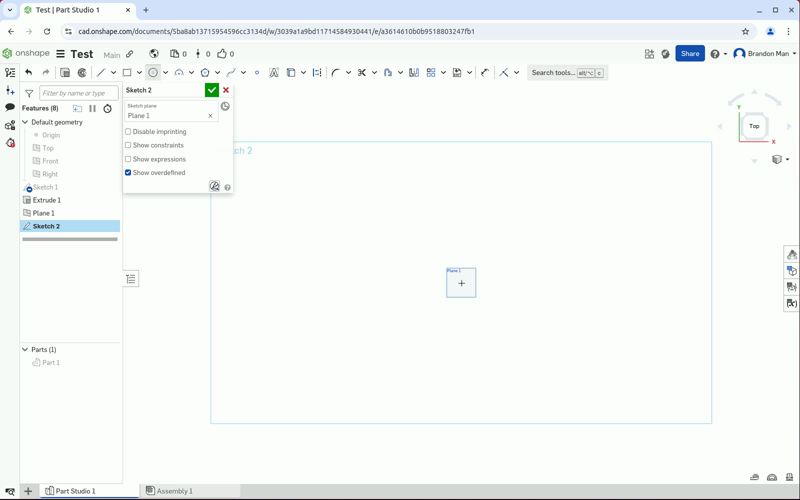
key_up(shift)
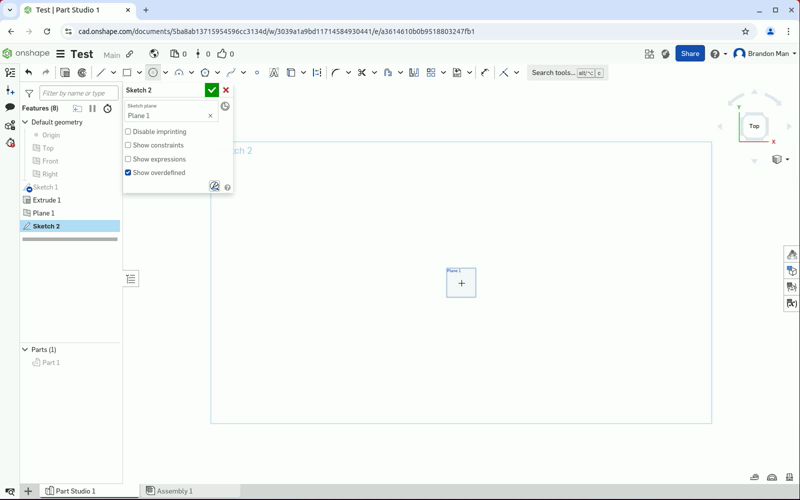
mouse_move(525, 282)
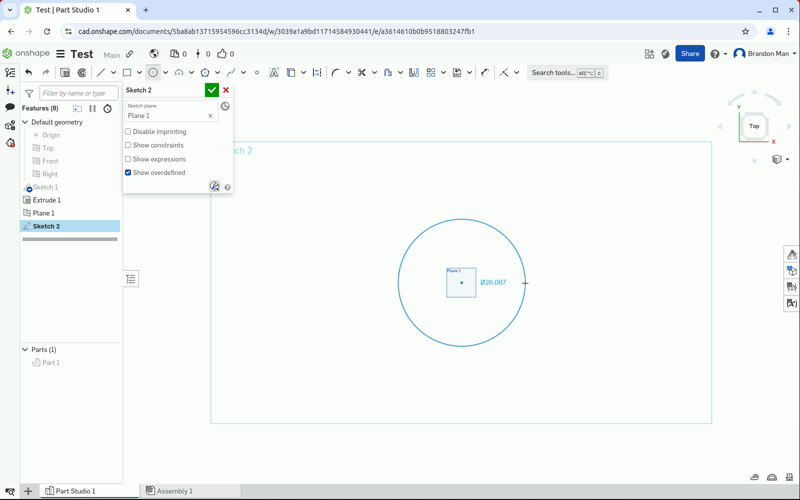
click(525, 282)
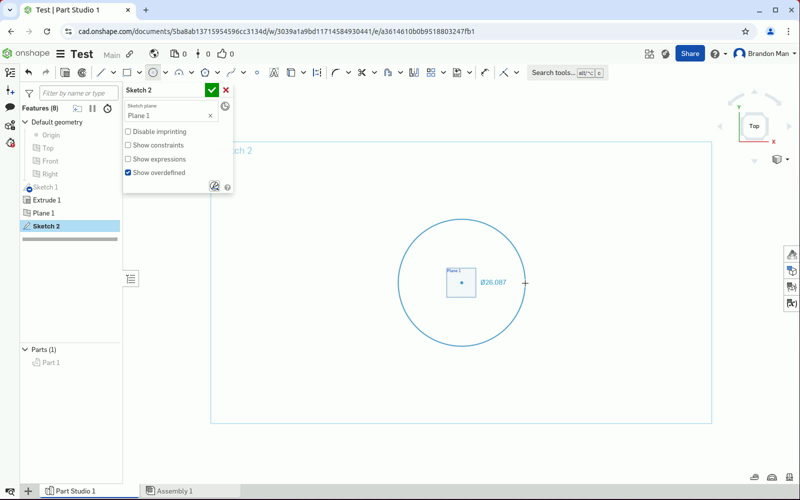
key(esc)
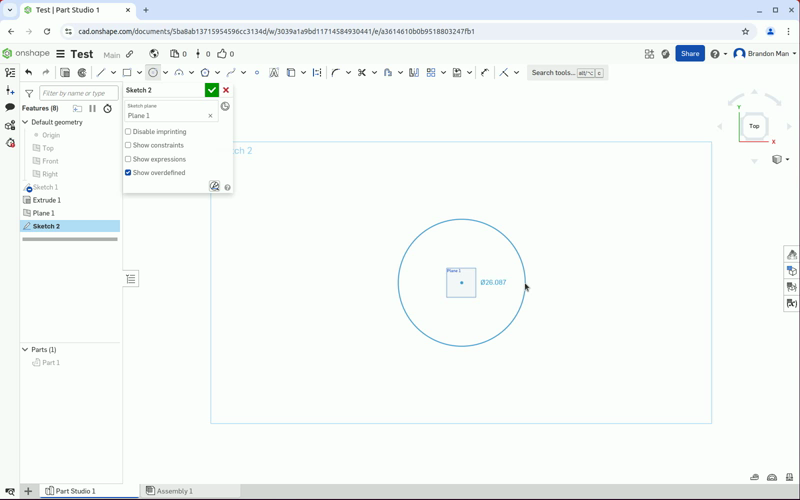
mouse_move(463, 248)
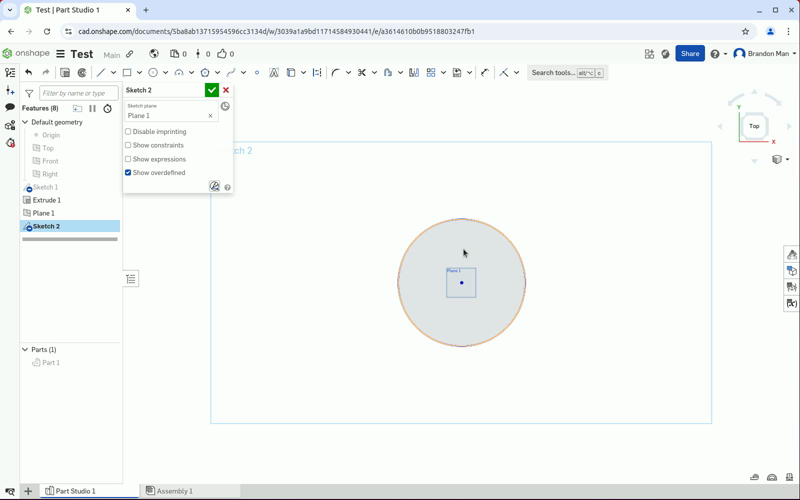
click(463, 248)
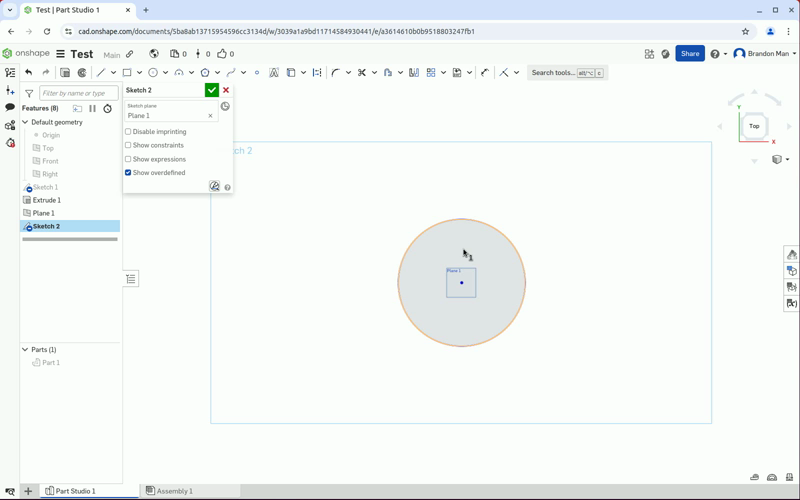
mouse_move(73, 352)
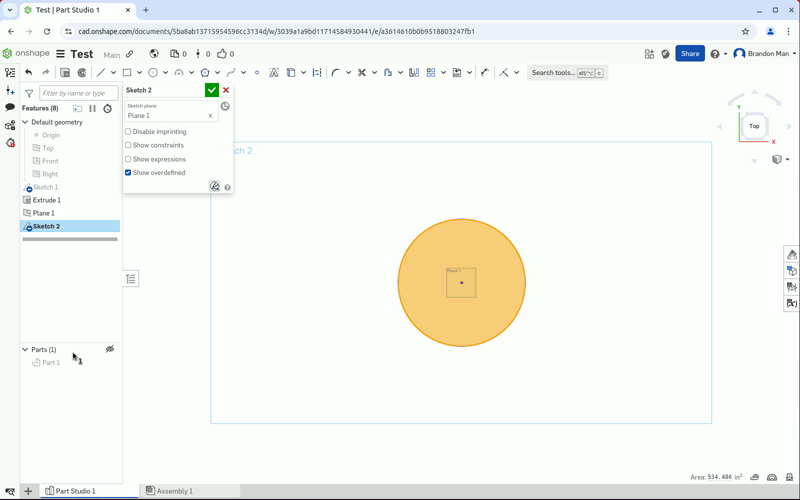
key(shift+y)
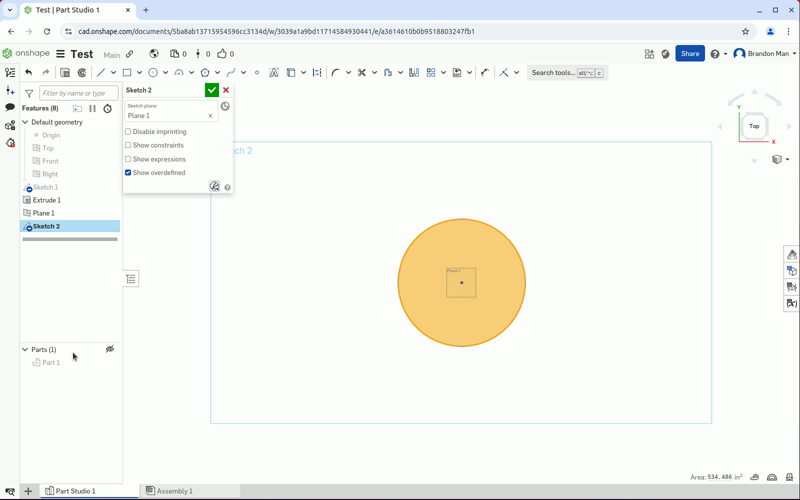
key(shift+e)
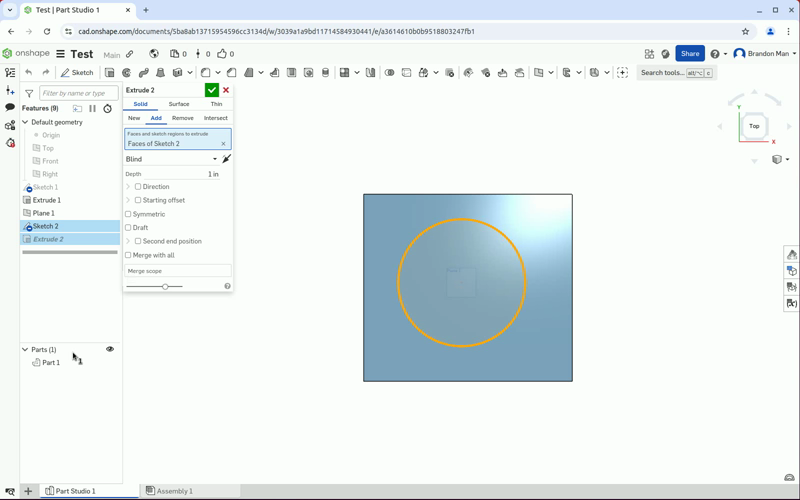
mouse_move(143, 106)
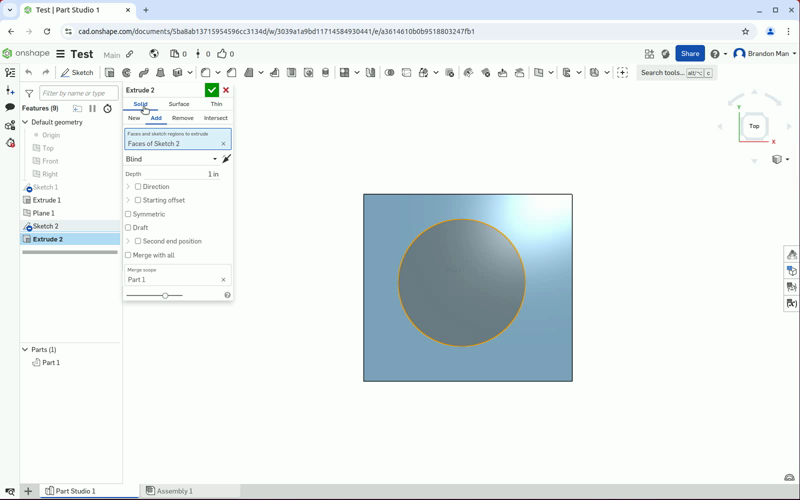
click(143, 106)
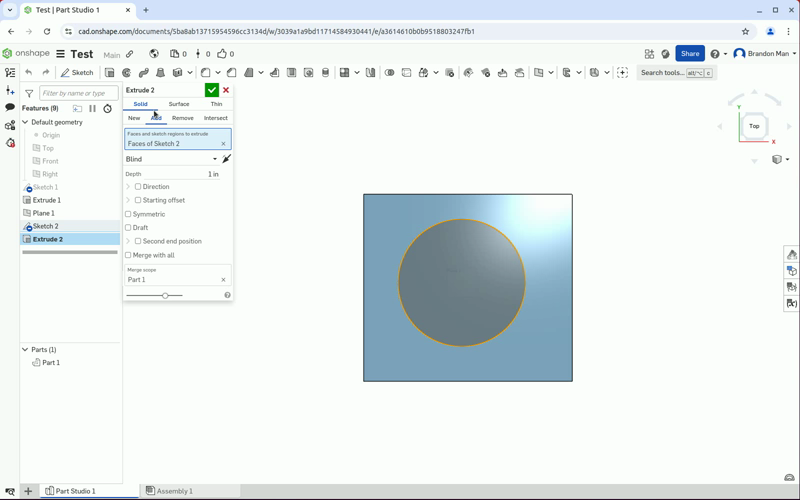
mouse_move(186, 120)
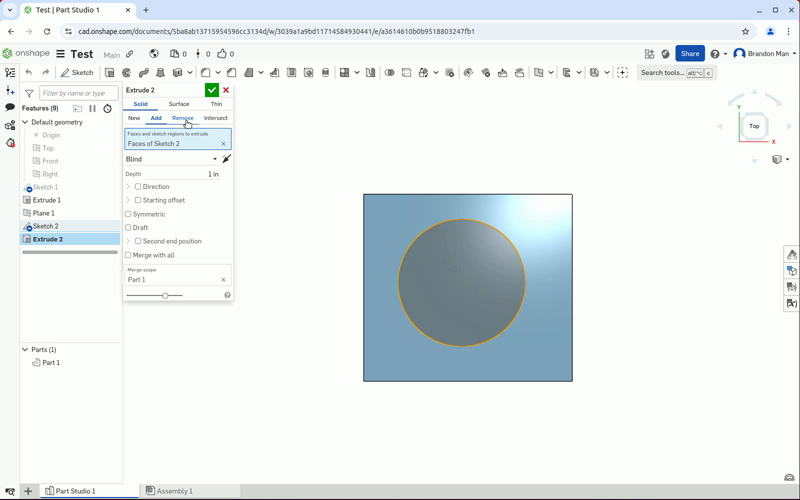
click(186, 120)
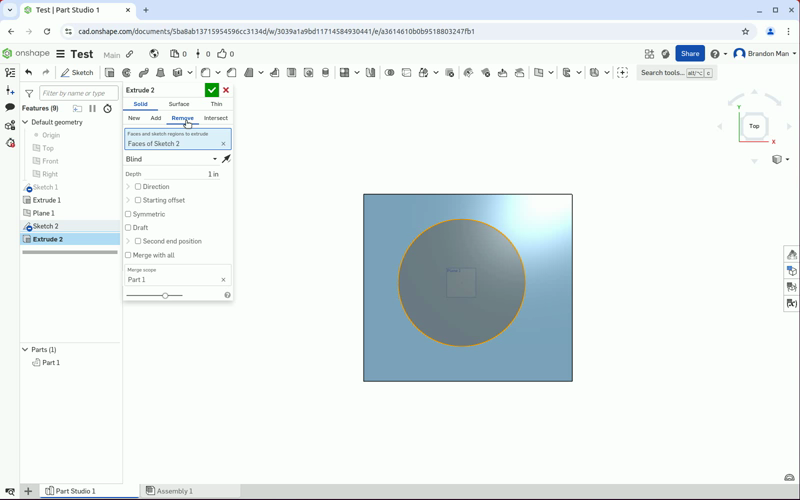
key(tab, 4)
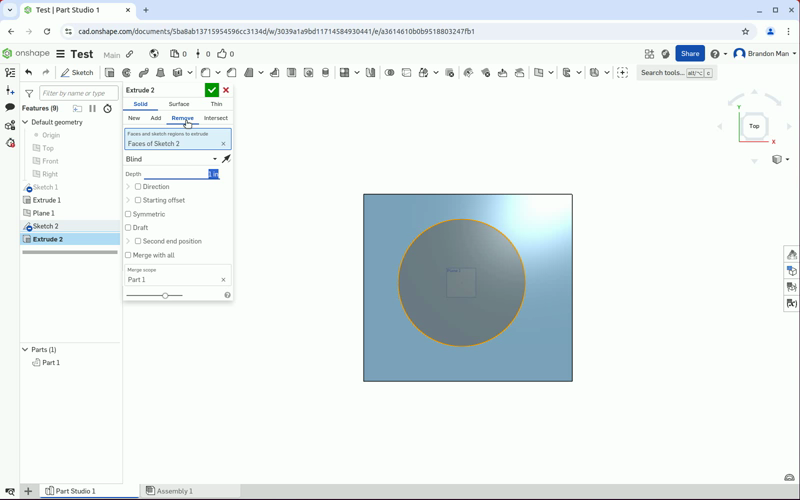
text(30.811)
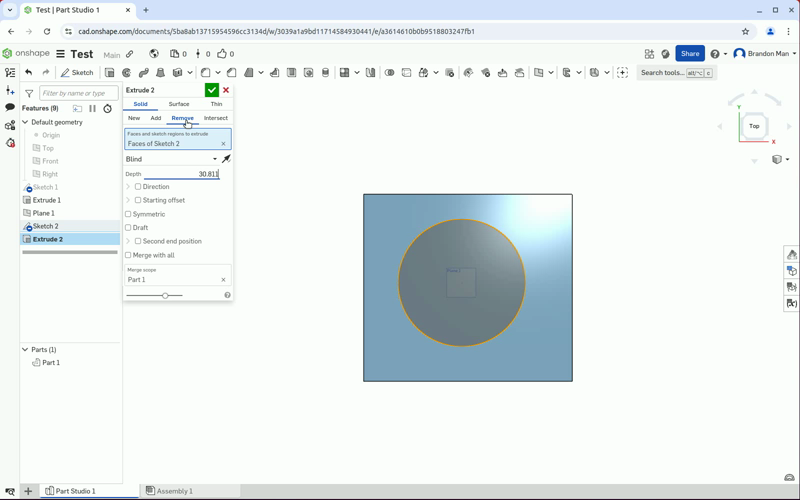
key(tab, 6)
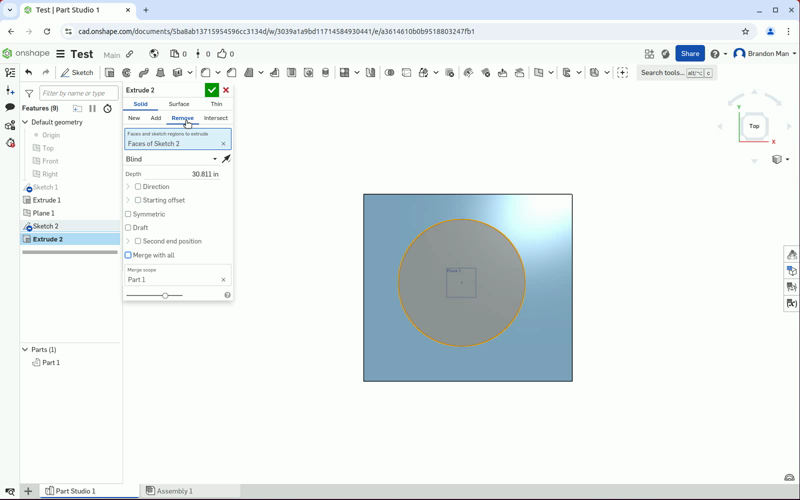
key(space)
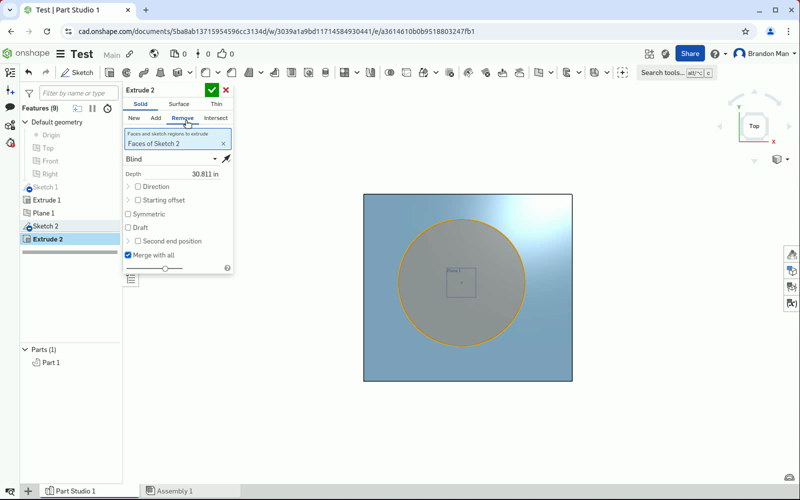
key(enter)
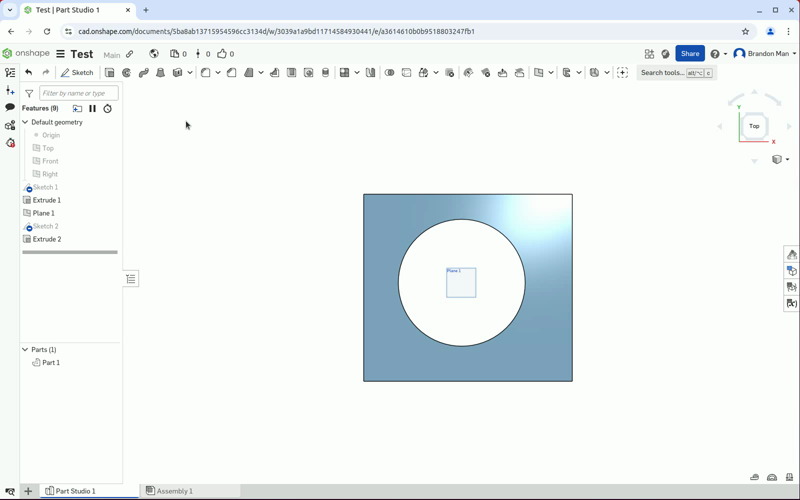
key(shift+h)
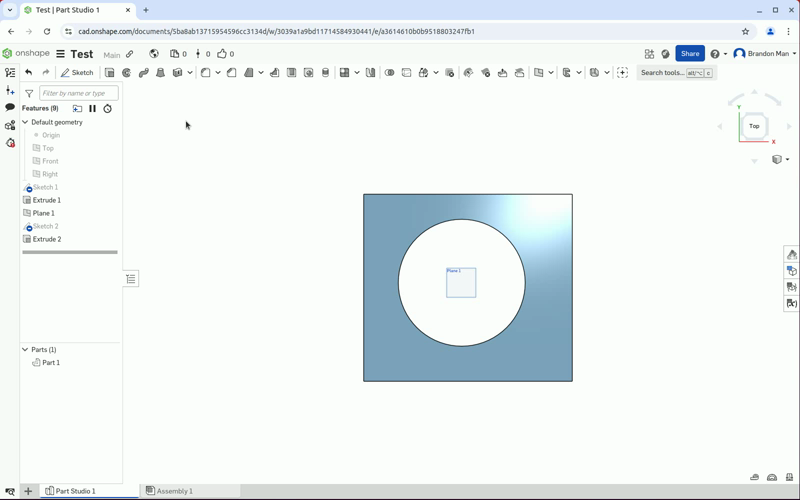
key(shift+h)
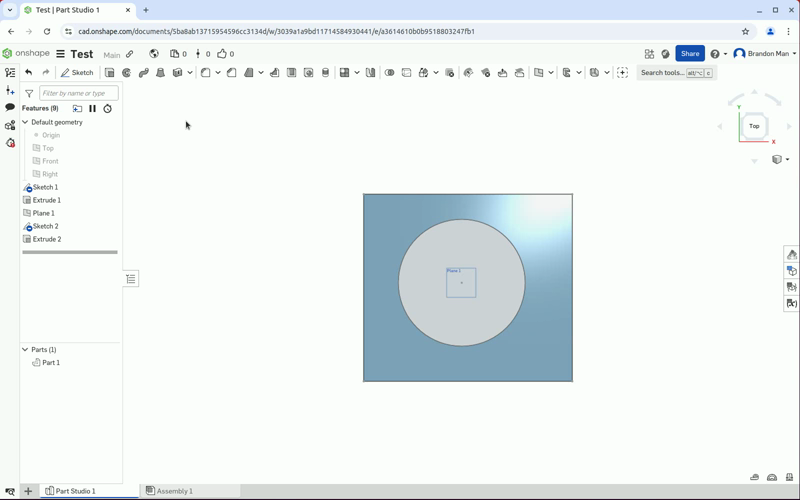
key(shift+7)
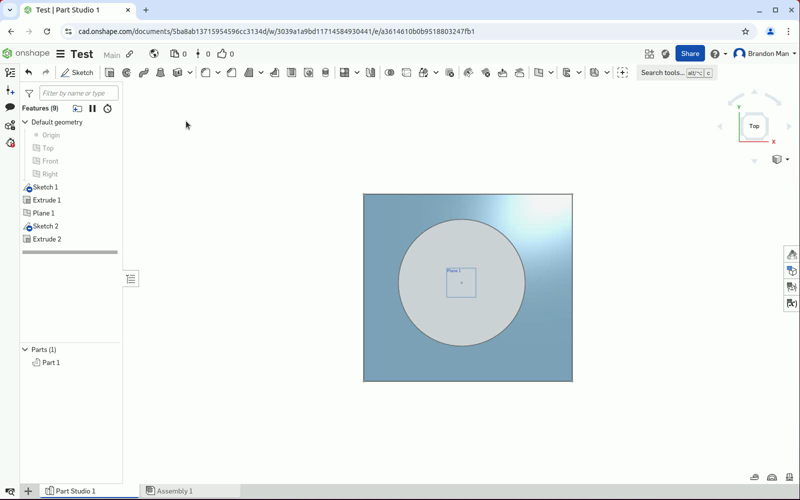
key(up, 3)
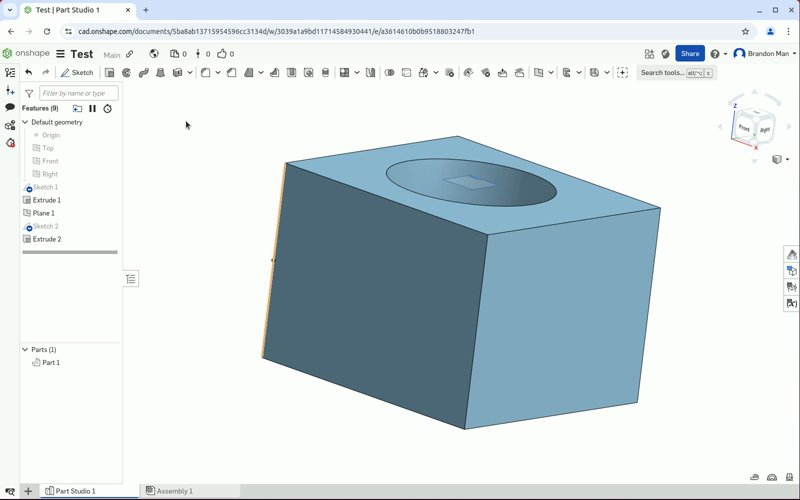
key(left, 3)
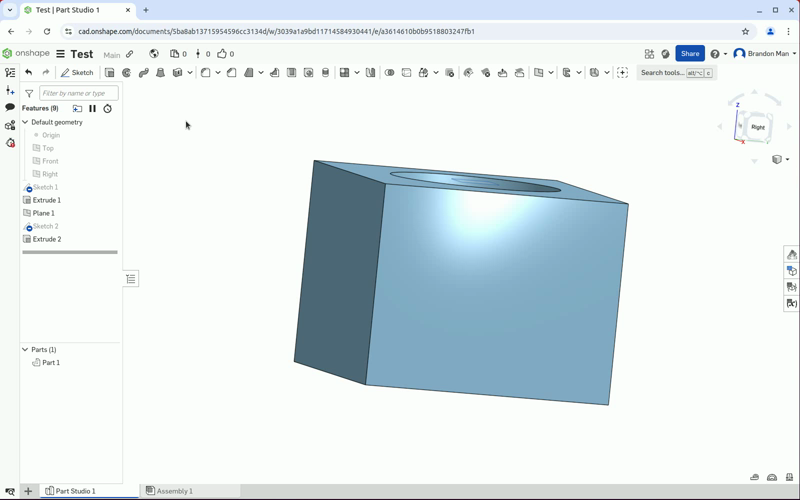
key(right, 3)
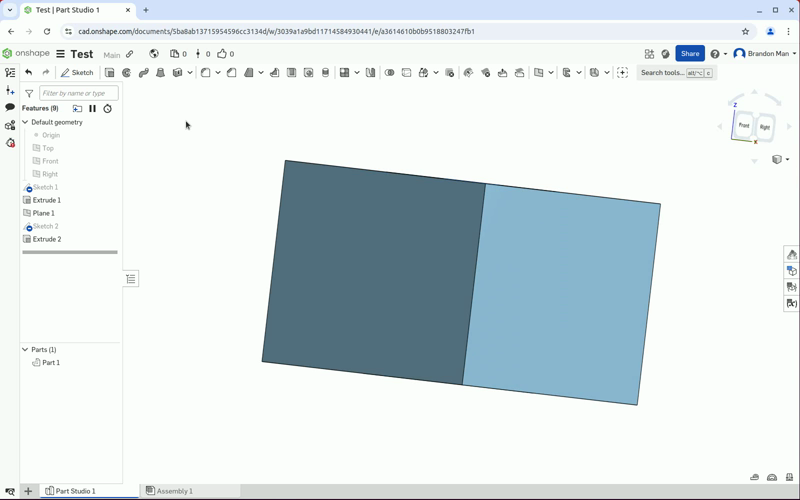
key(down, 3)
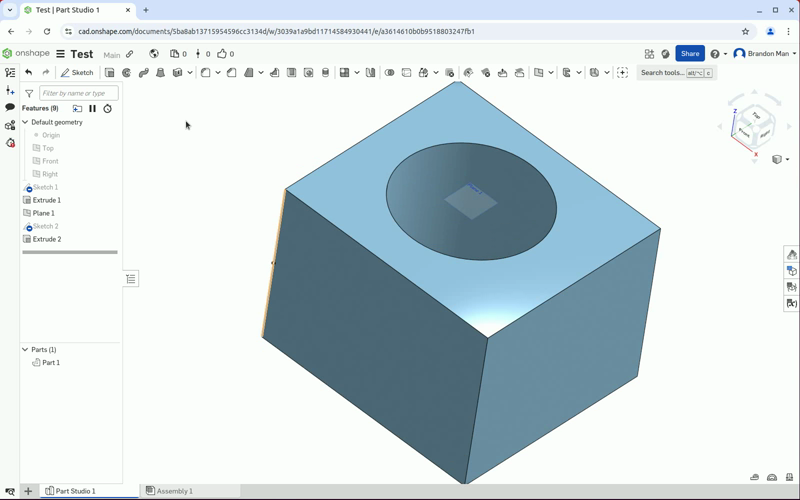
mouse_move(73, 189)
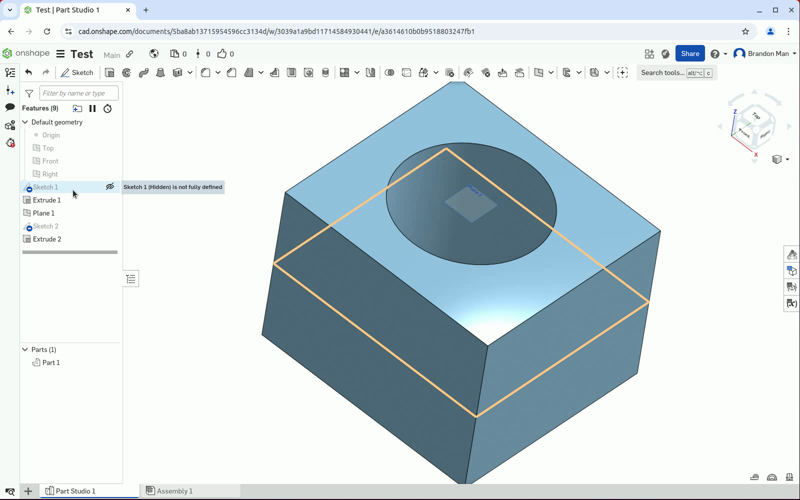
click(73, 189)